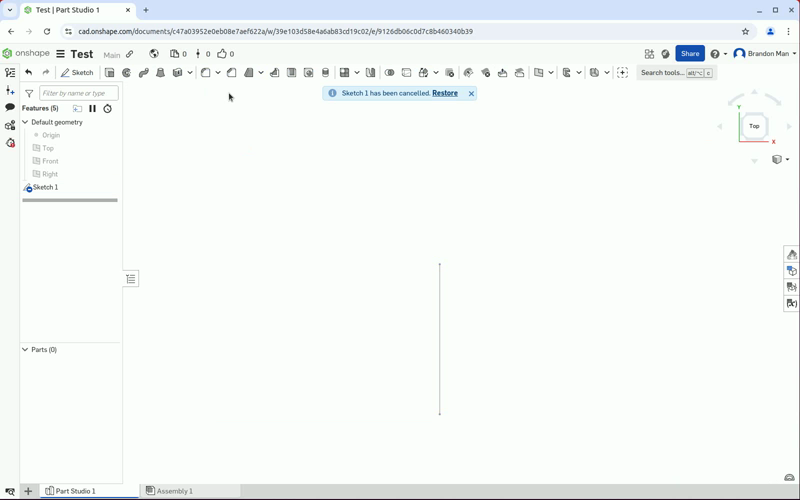
key(shift+h)
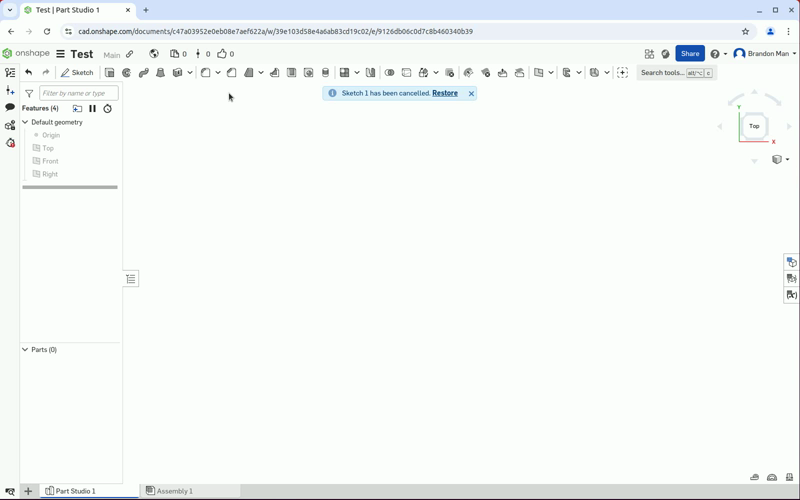
mouse_move(73, 352)
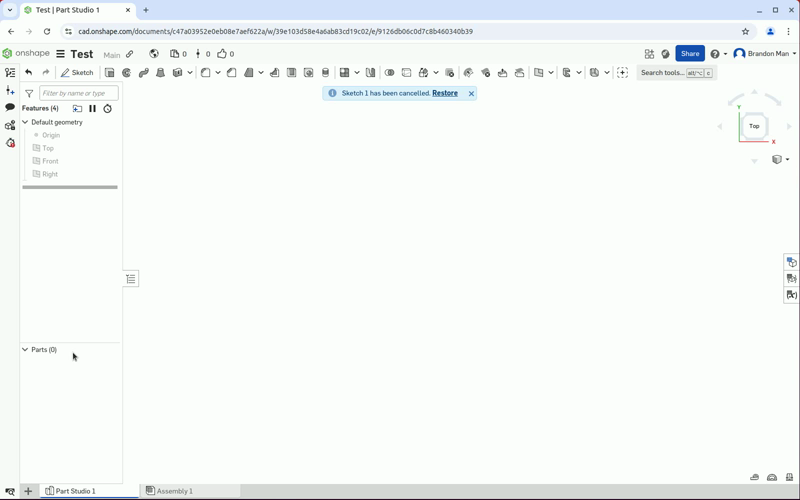
key(y)
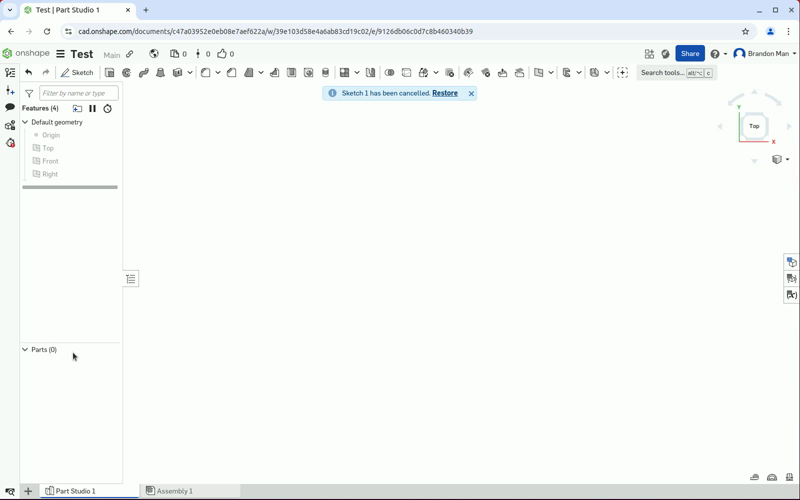
key(shift+p)
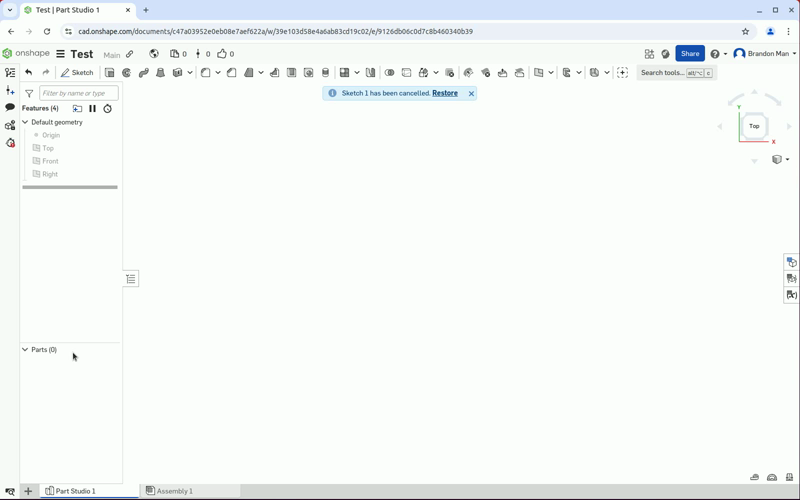
key(space)
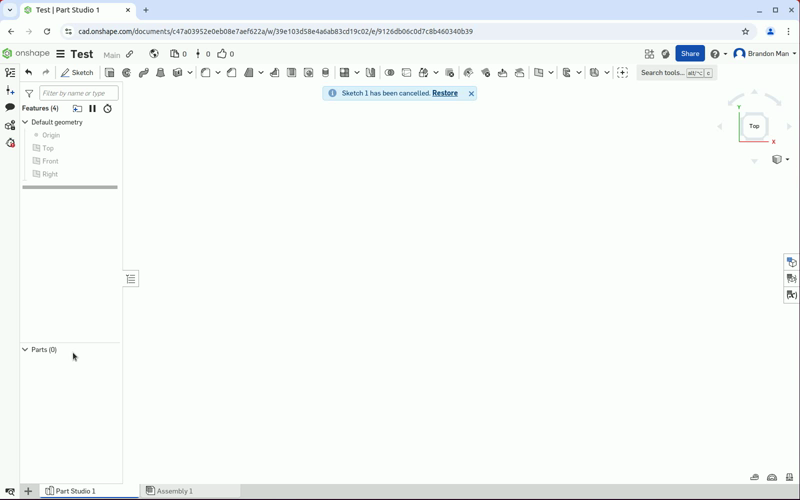
key_down(shift)
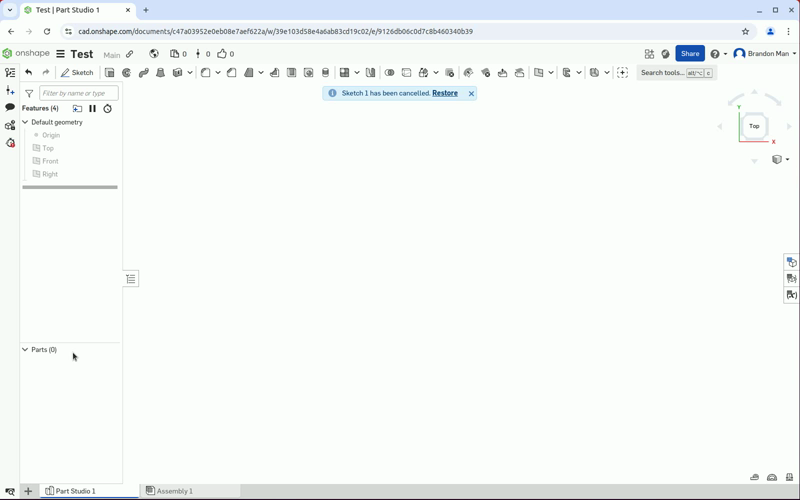
key(up)
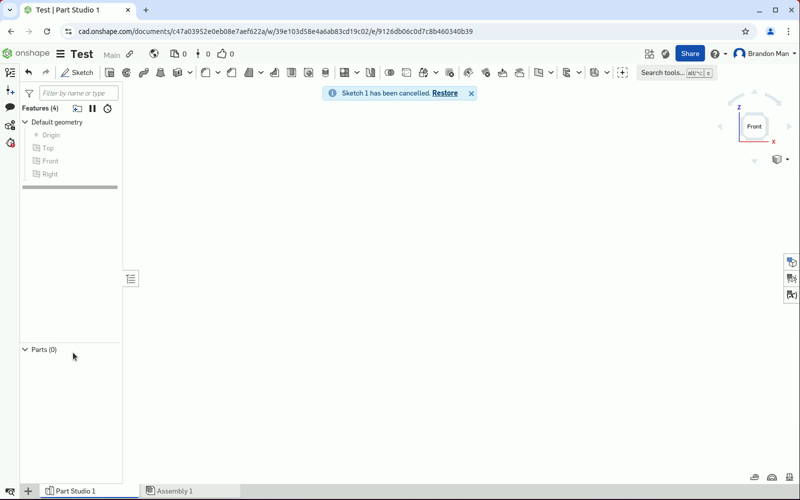
key_up(shift)
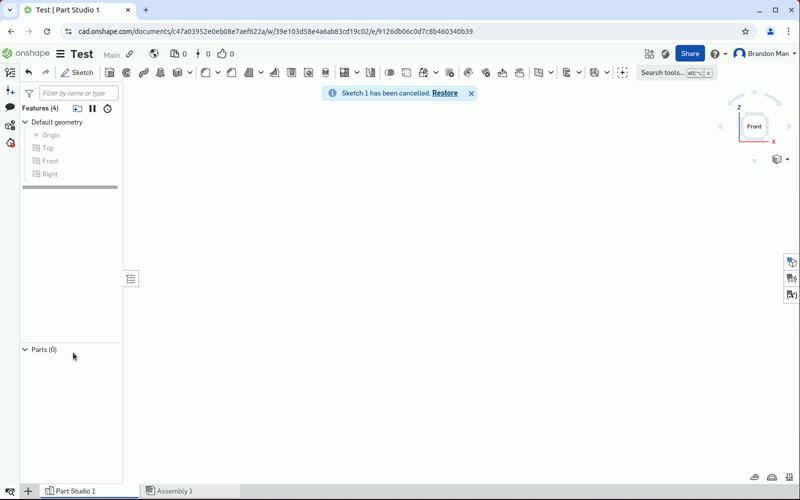
mouse_move(73, 352)
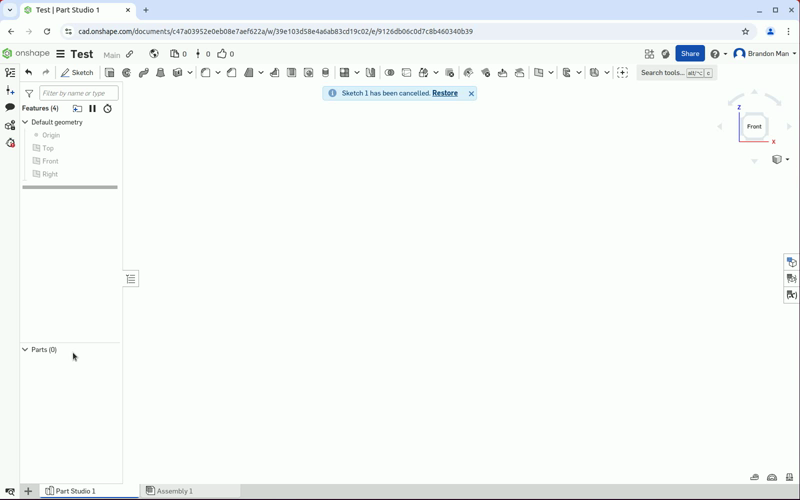
key(shift+y)
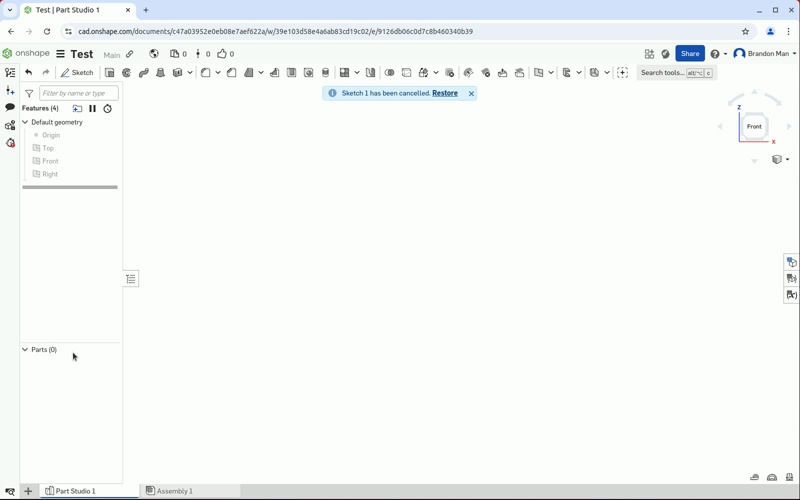
key(shift+s)
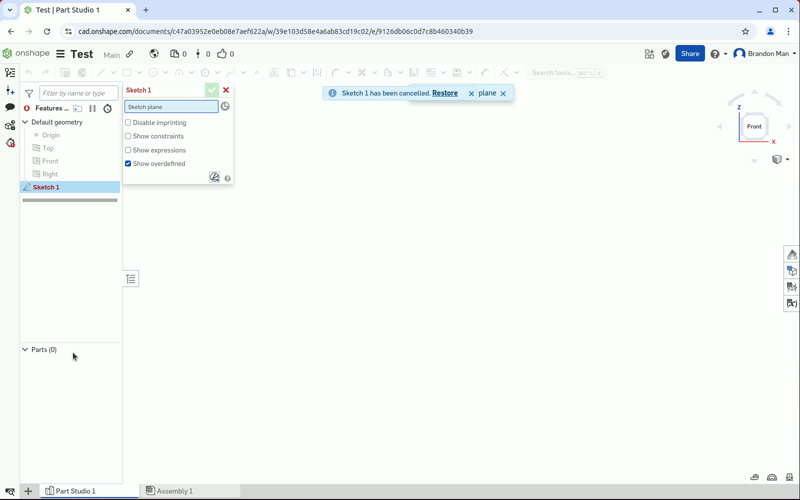
mouse_move(73, 163)
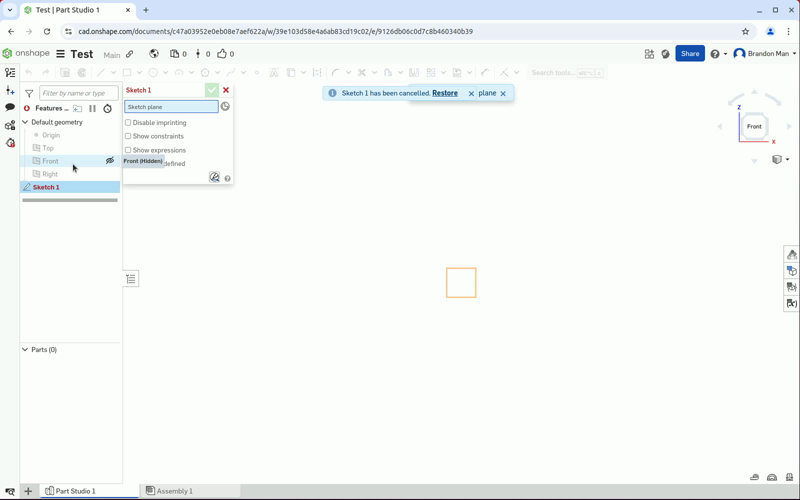
click(73, 163)
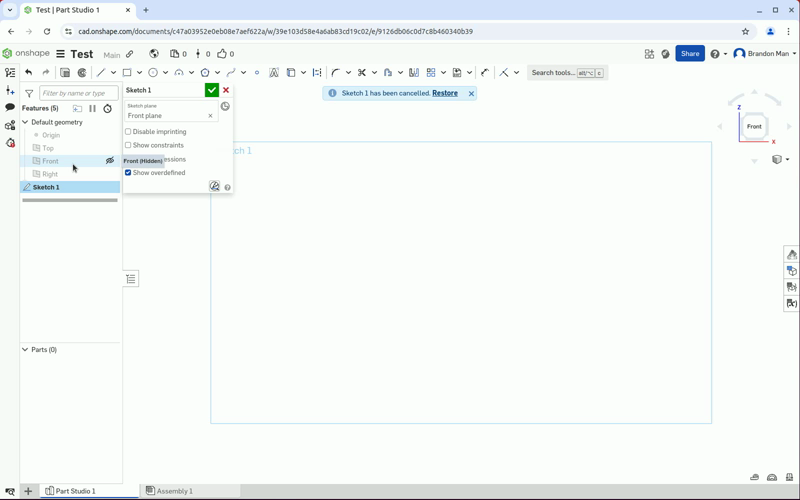
mouse_move(73, 352)
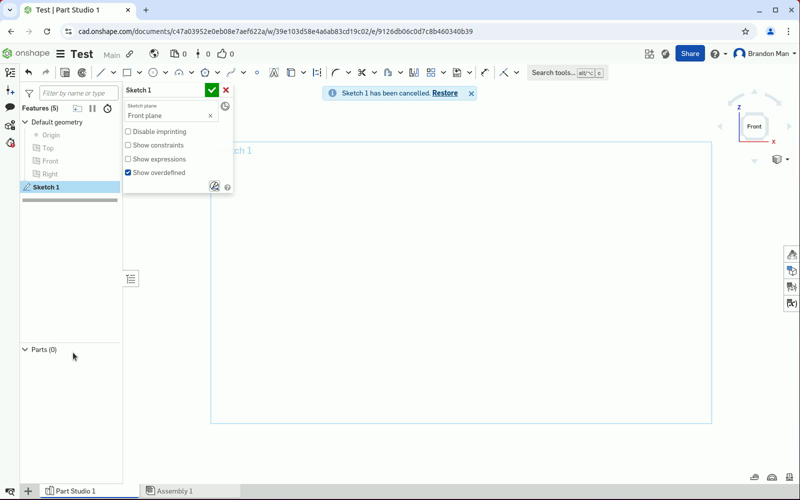
key(y)
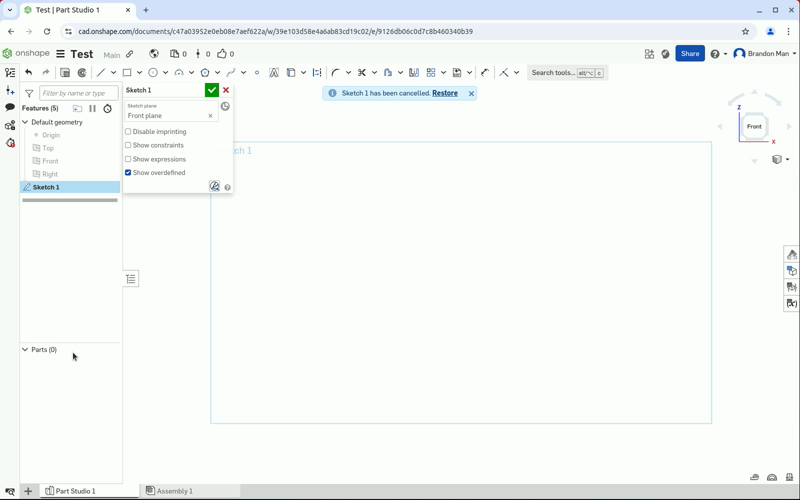
key(l)
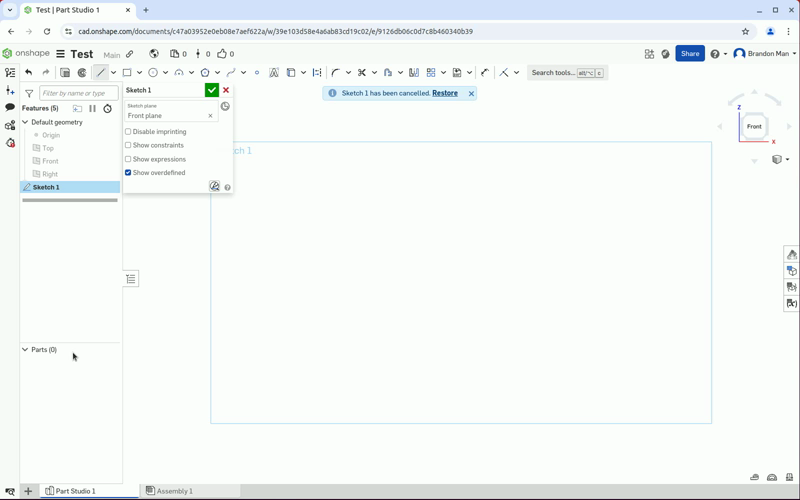
key_down(shift)
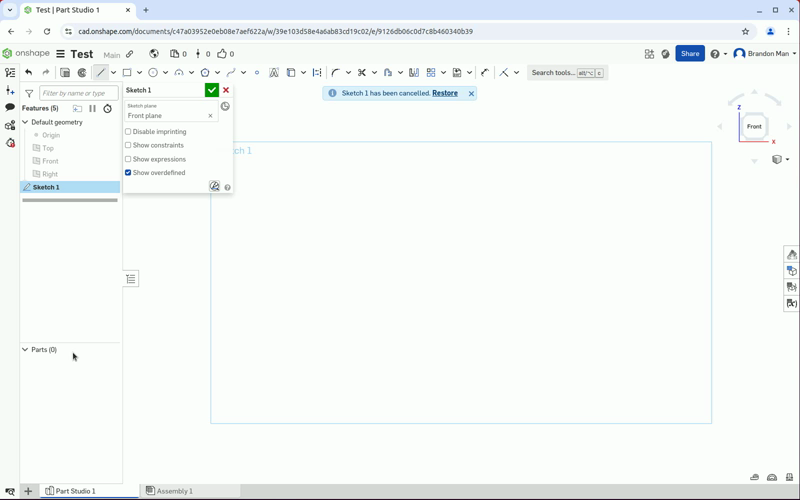
mouse_move(414, 321)
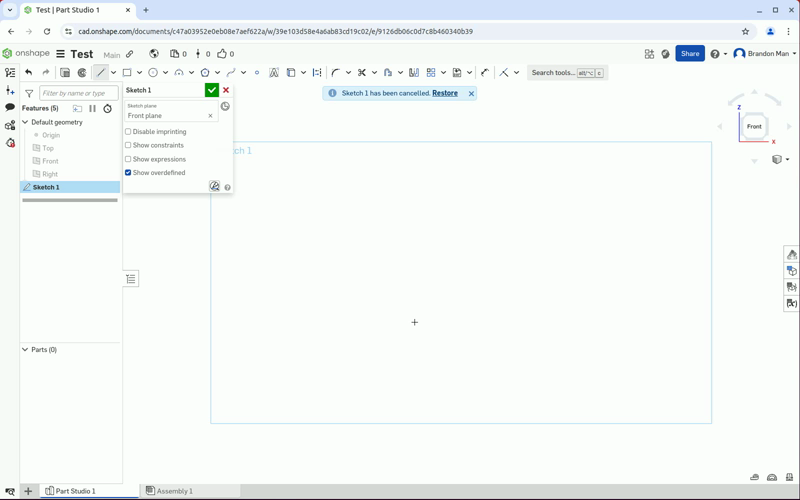
click(414, 321)
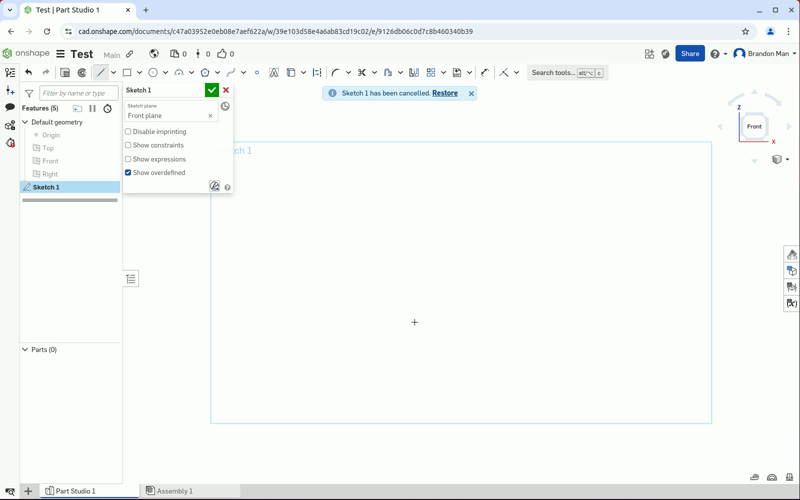
key_up(shift)
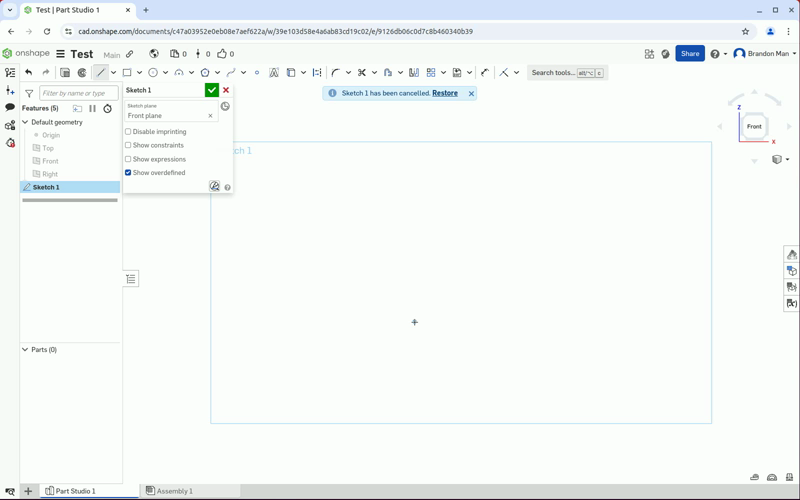
key_down(shift)
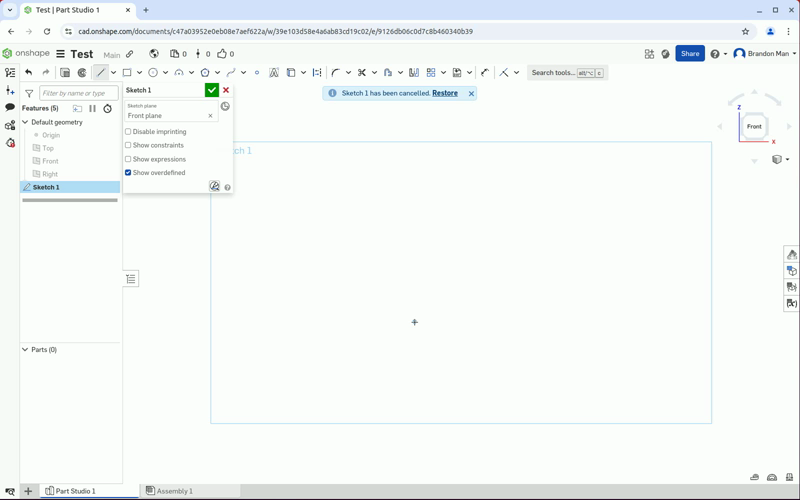
mouse_move(444, 321)
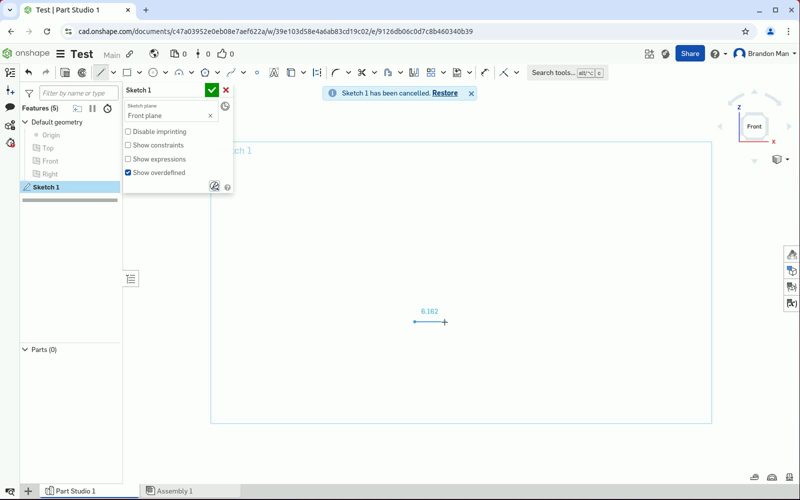
mouse_move(464, 321)
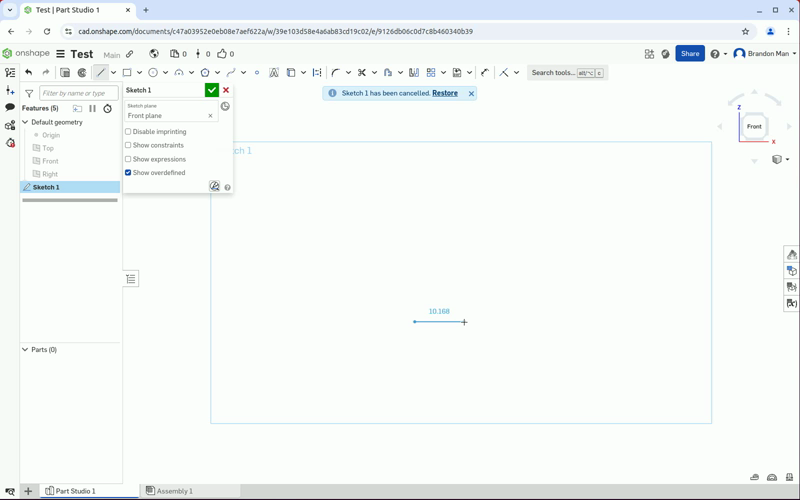
click(464, 321)
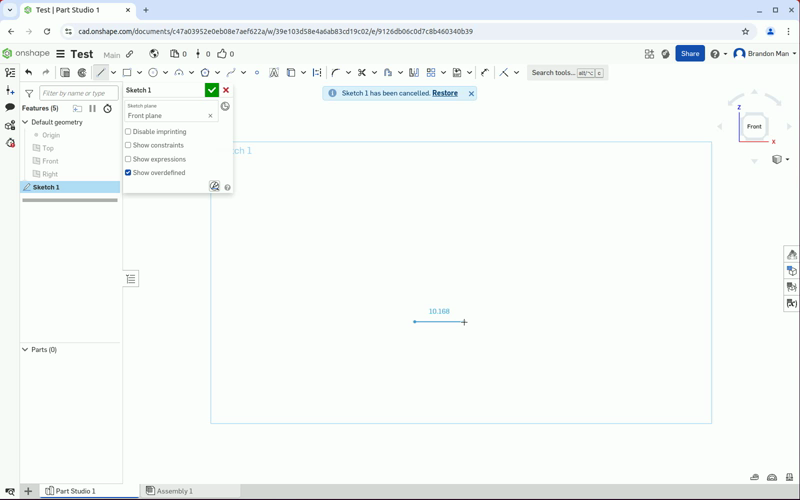
key_up(shift)
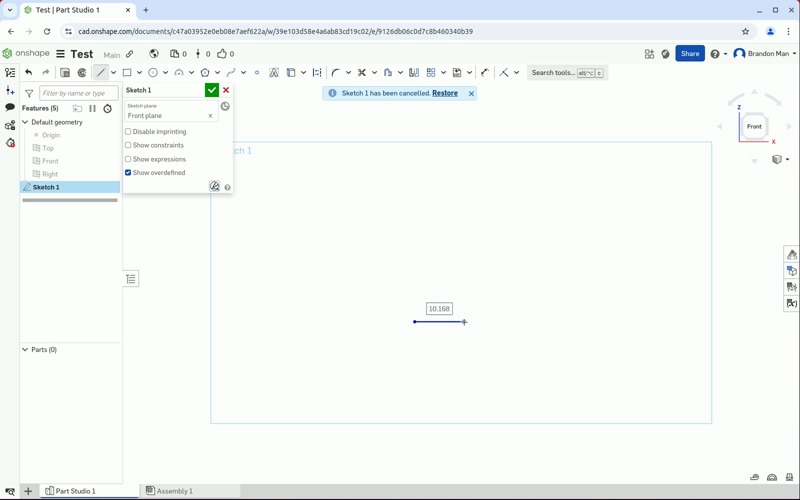
key_down(shift)
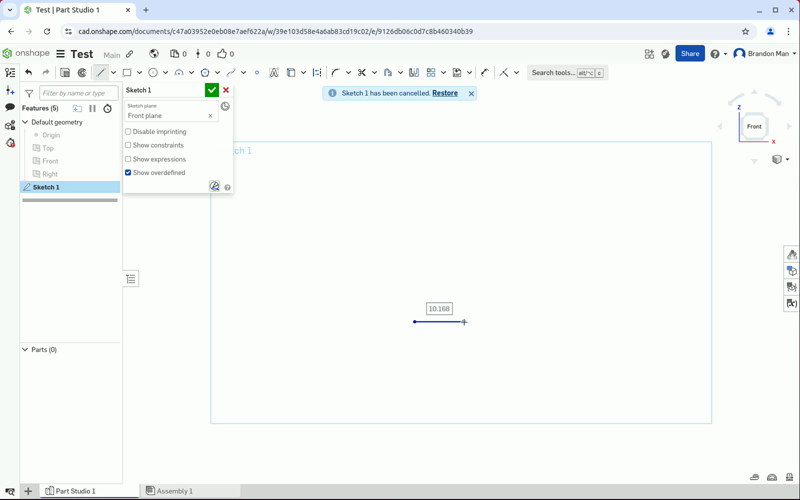
mouse_move(464, 170)
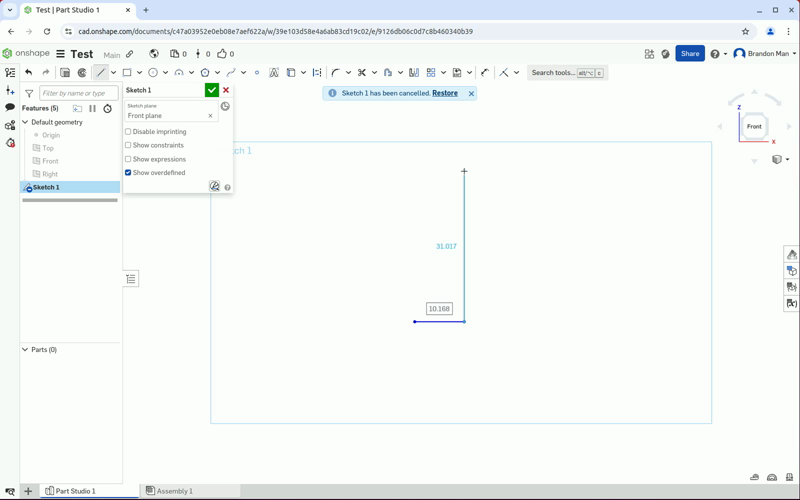
click(464, 170)
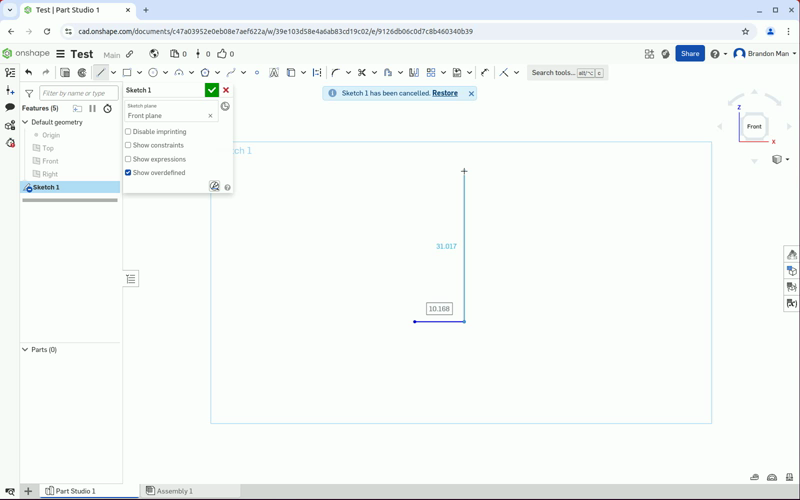
key_up(shift)
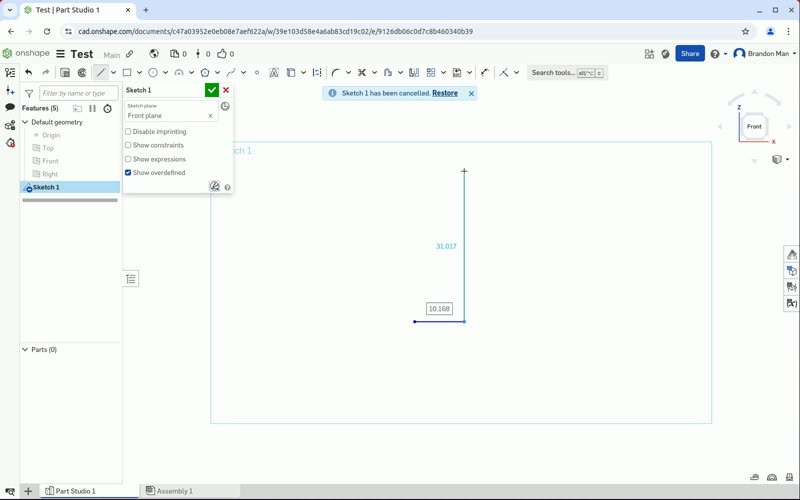
key_down(shift)
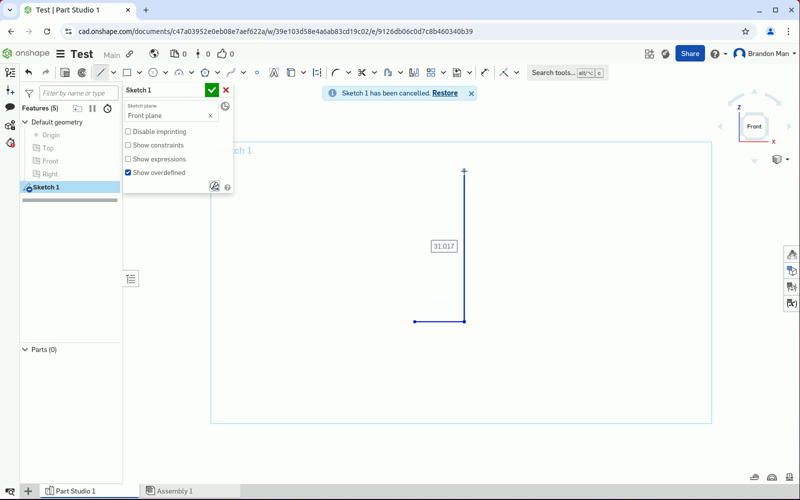
mouse_move(494, 170)
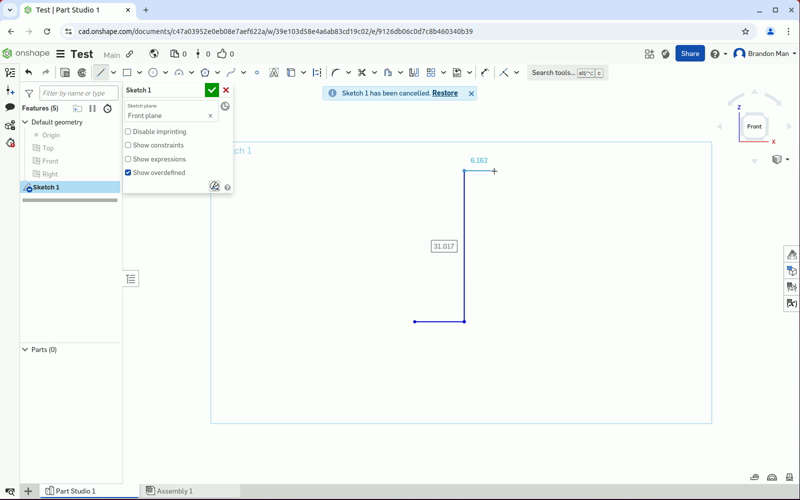
mouse_move(414, 170)
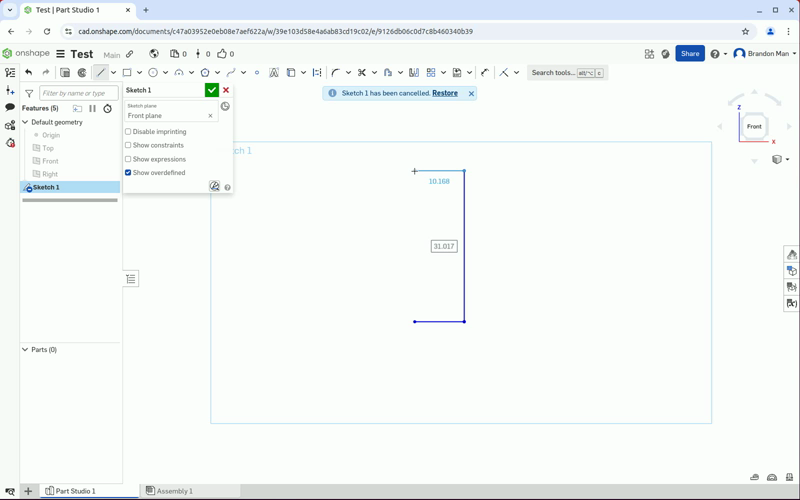
click(414, 170)
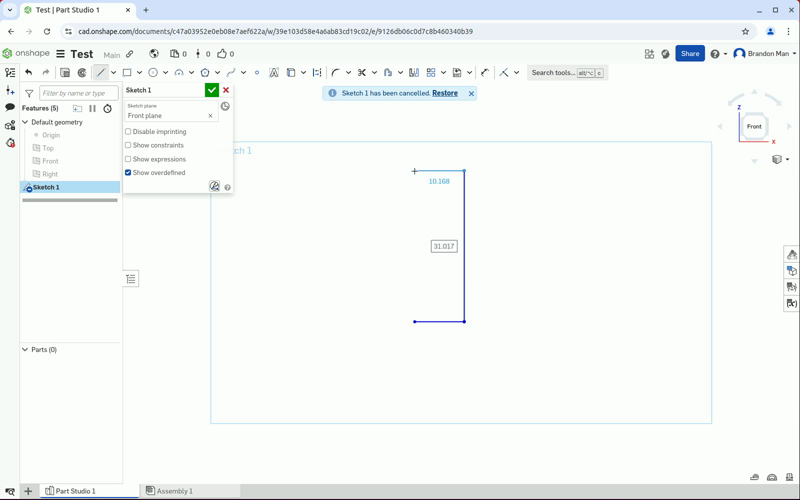
key_up(shift)
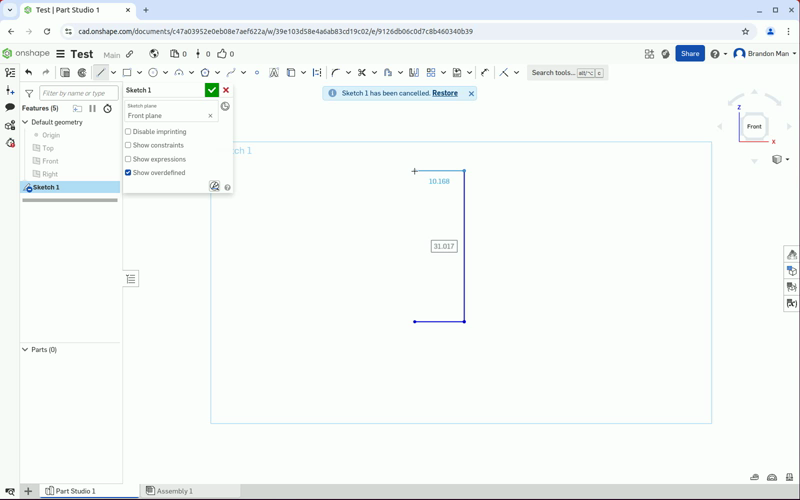
key_down(shift)
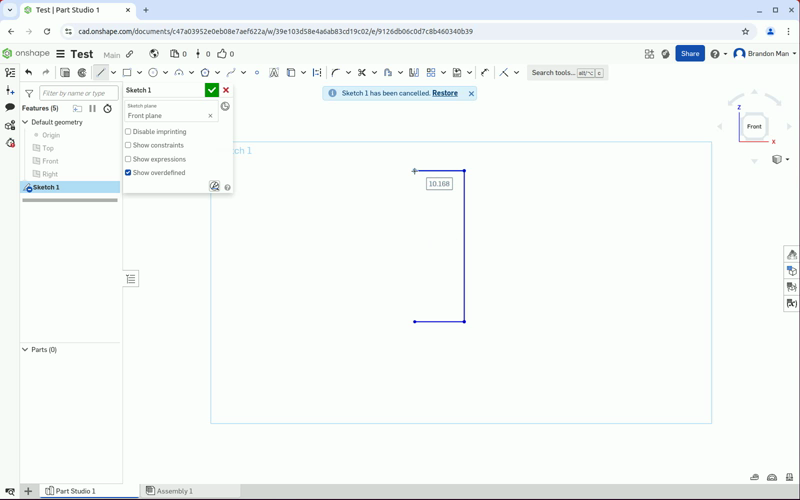
mouse_move(414, 321)
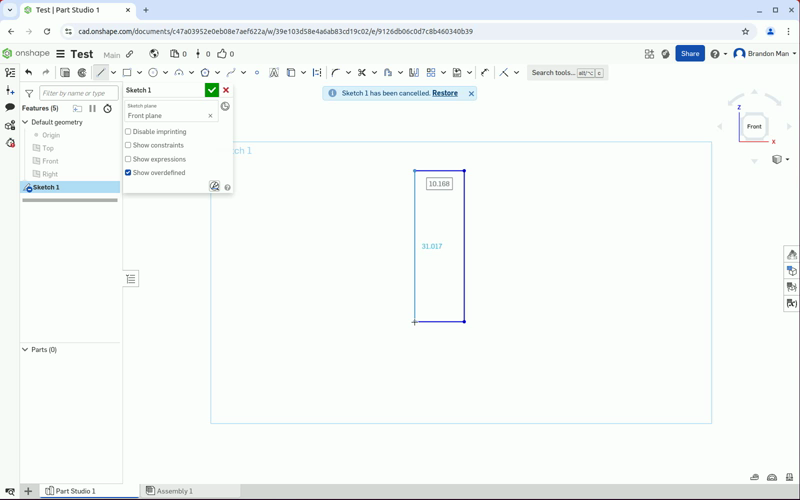
key_up(shift)
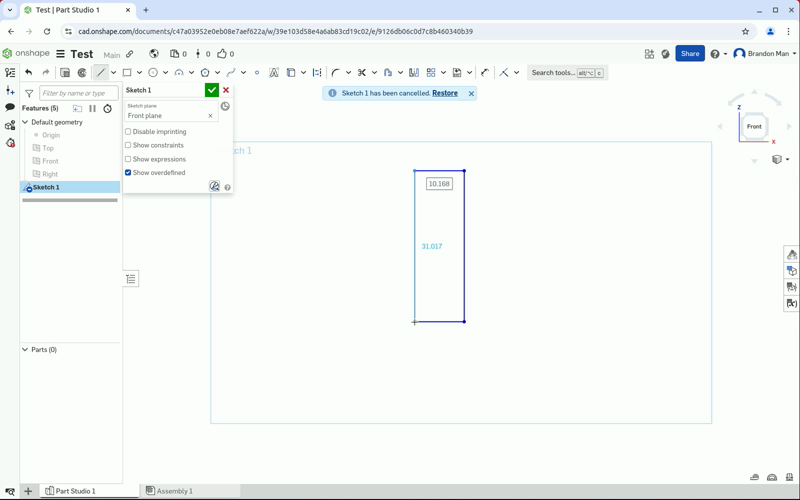
click(414, 321)
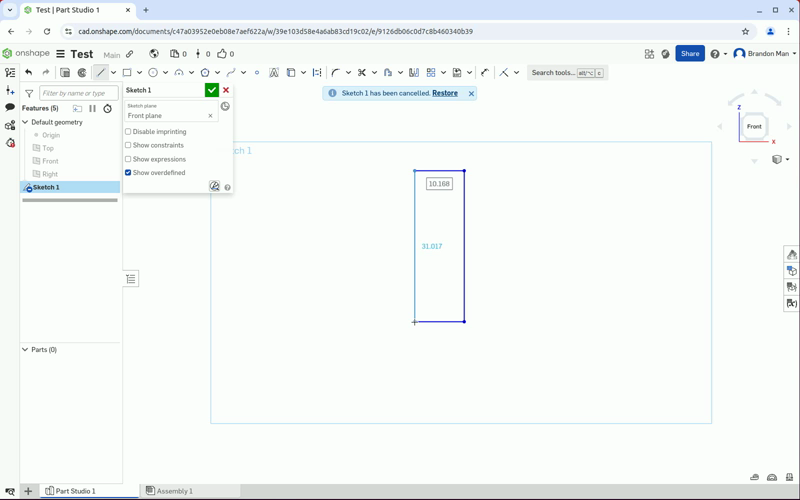
key(esc)
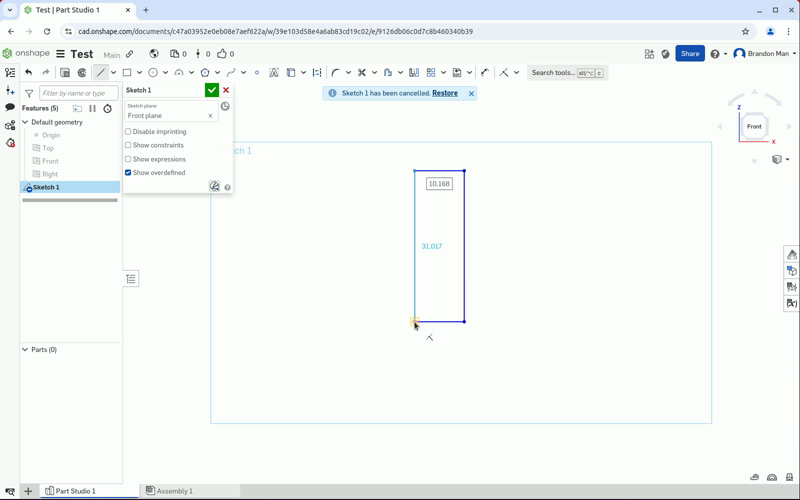
mouse_move(450, 305)
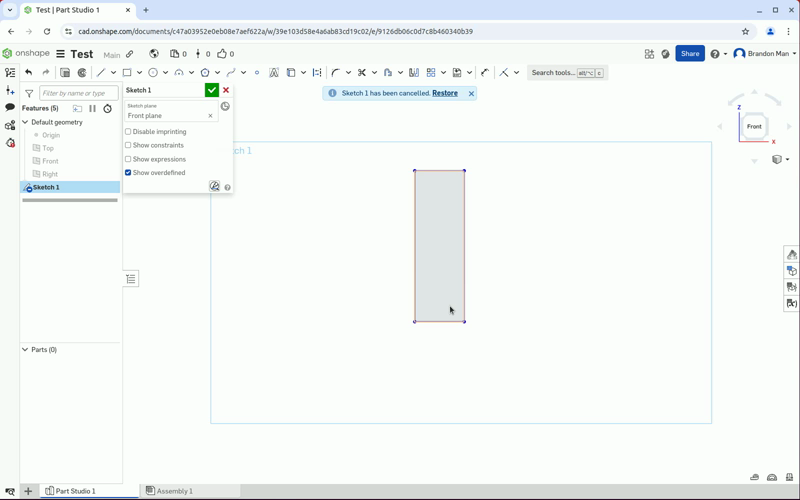
click(450, 305)
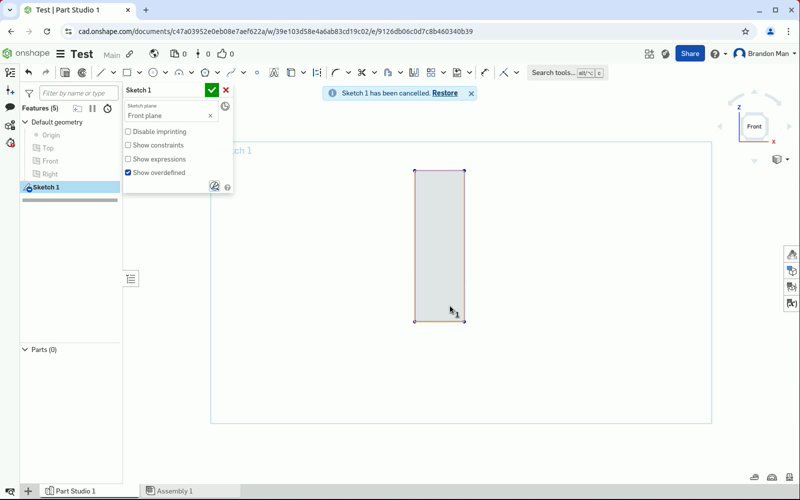
mouse_move(73, 352)
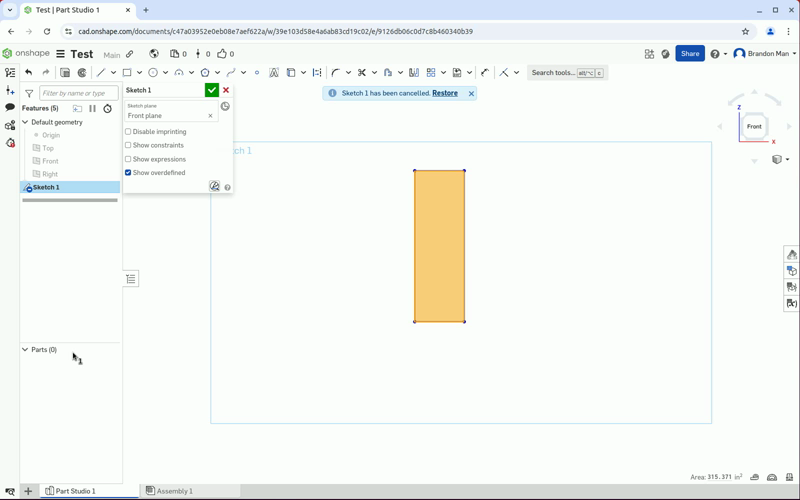
key(shift+y)
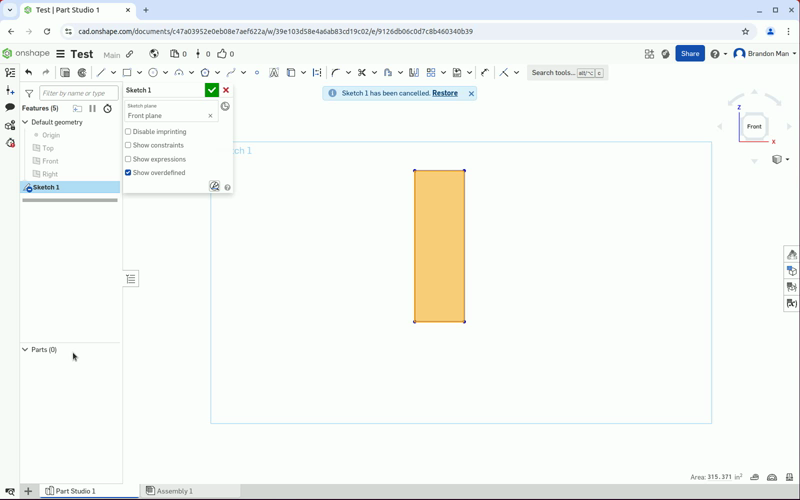
key(shift+e)
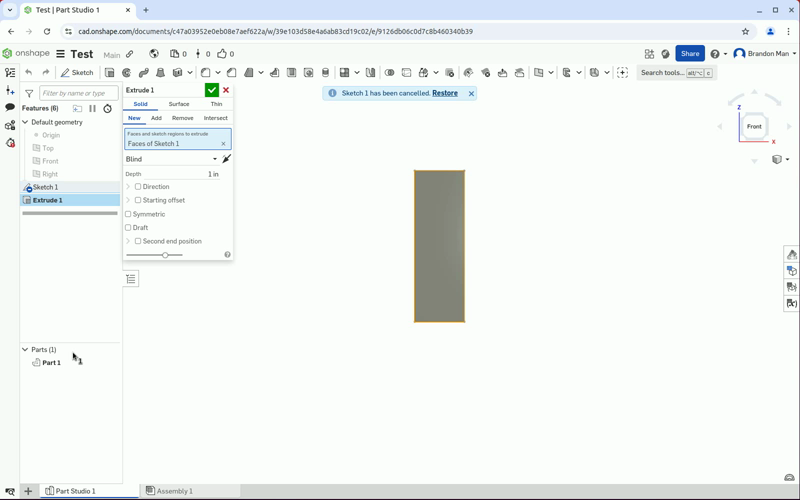
mouse_move(143, 106)
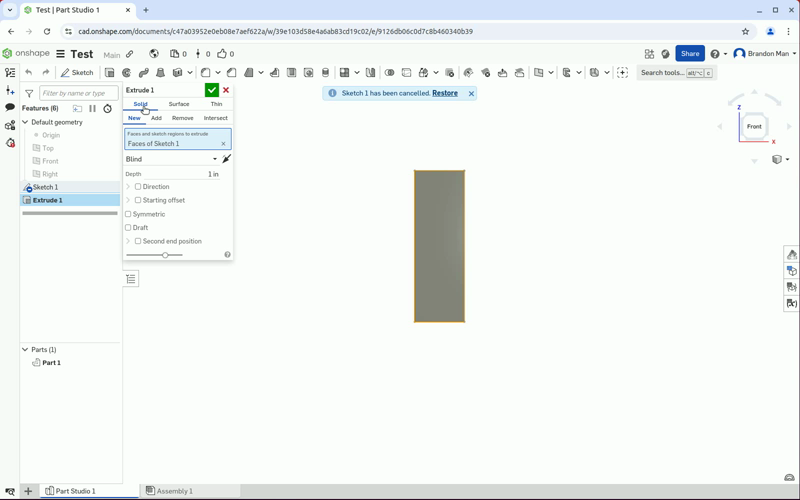
click(143, 106)
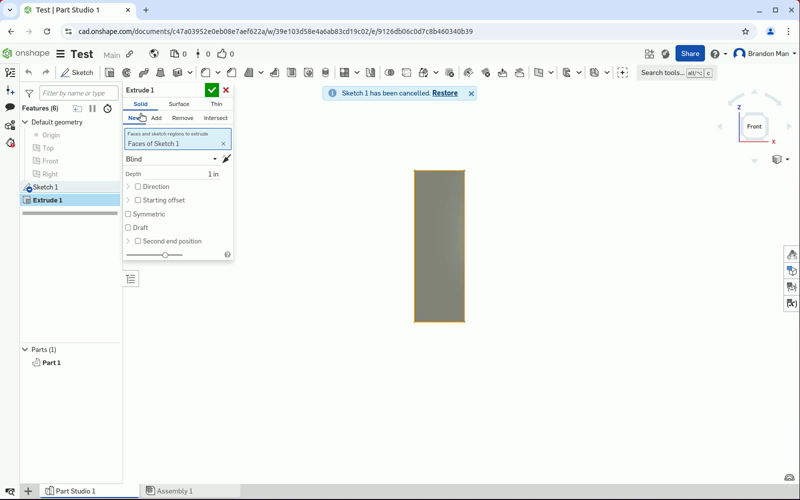
mouse_move(137, 120)
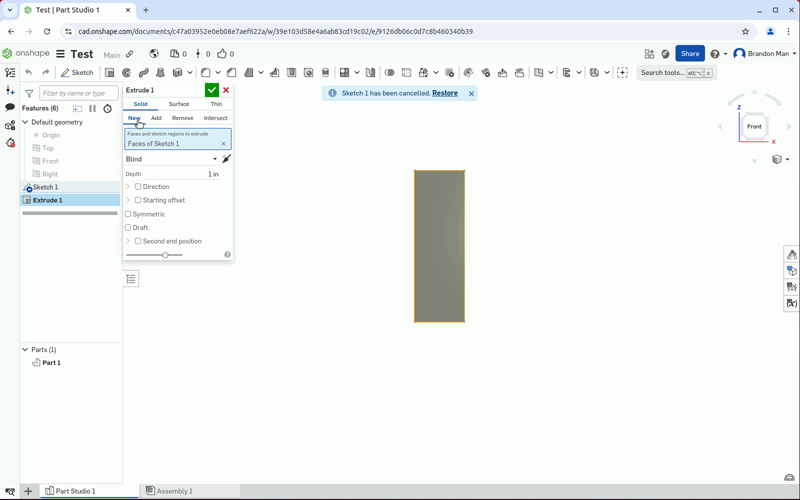
click(137, 120)
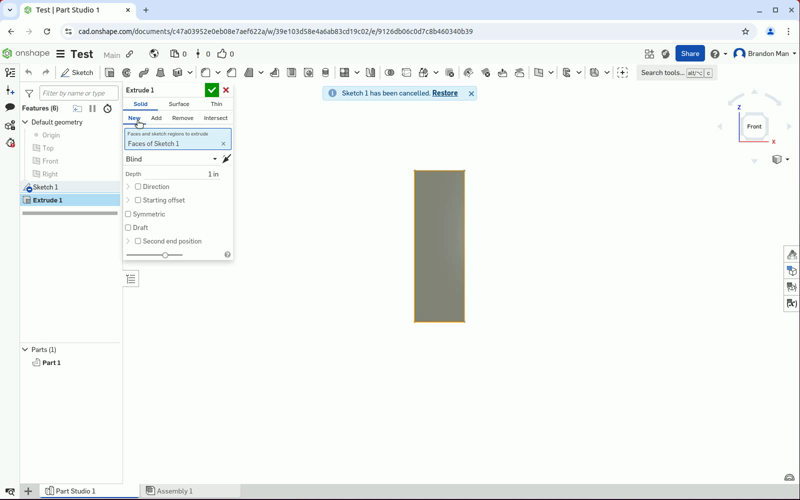
key(tab, 4)
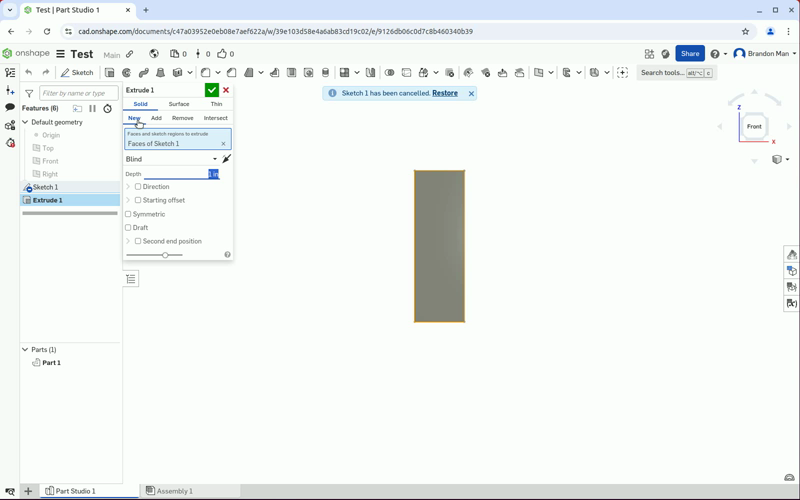
text(0.722)
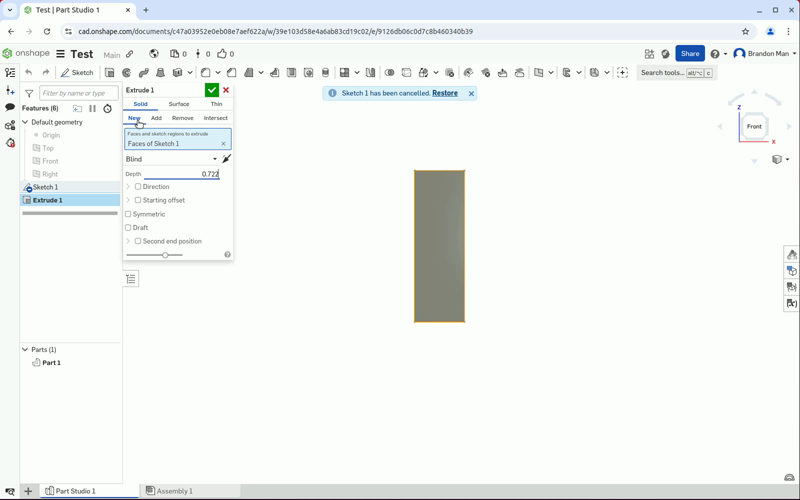
key(enter)
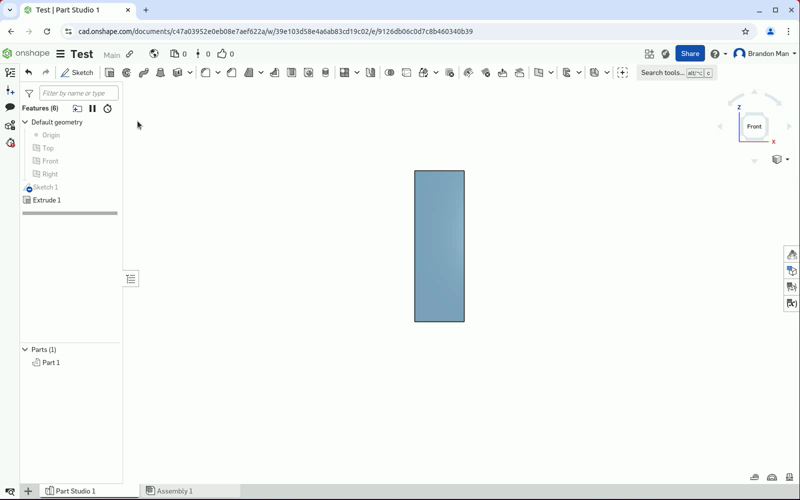
key(shift+h)
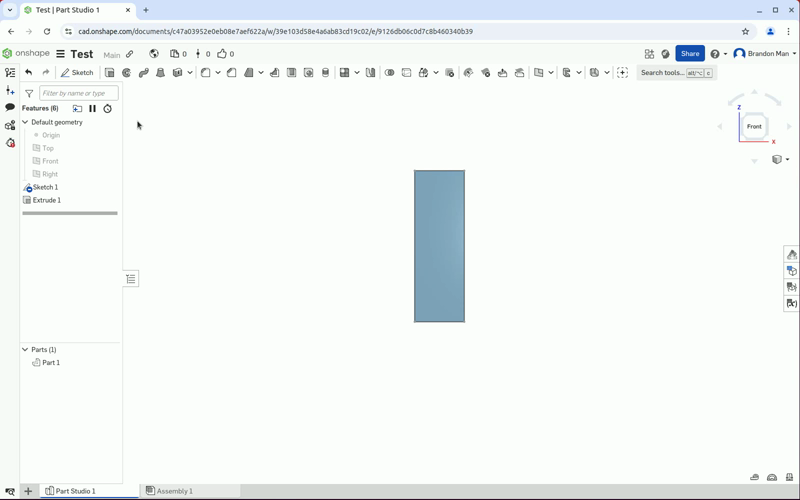
key(shift+h)
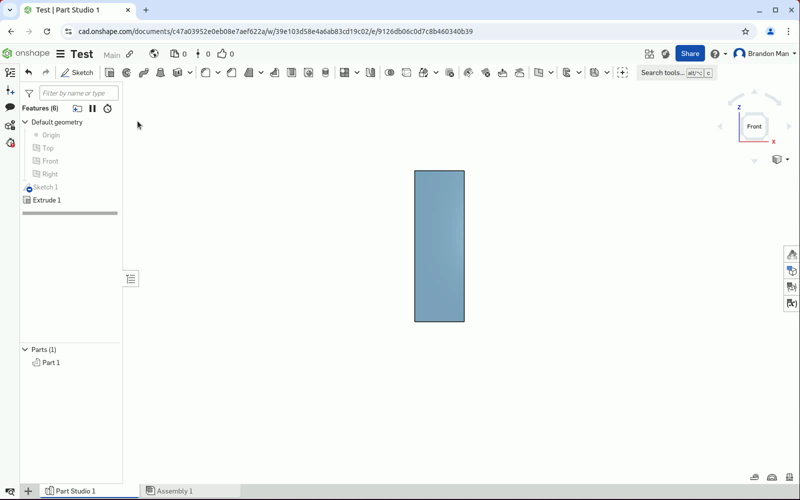
mouse_move(73, 189)
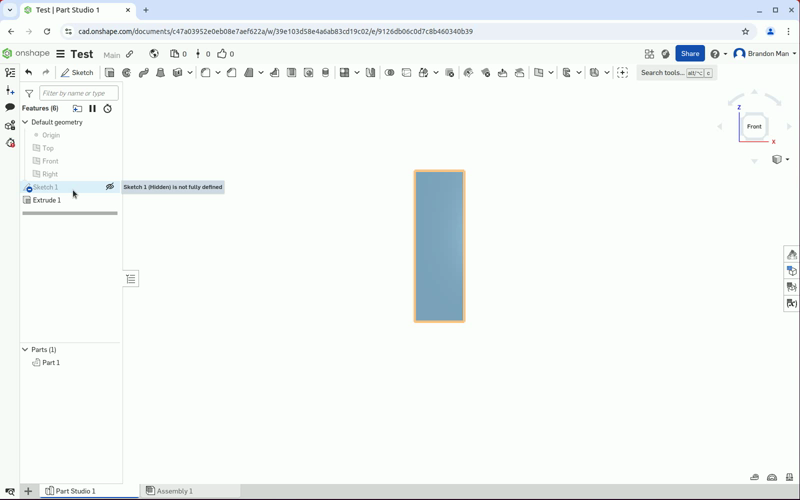
click(73, 189)
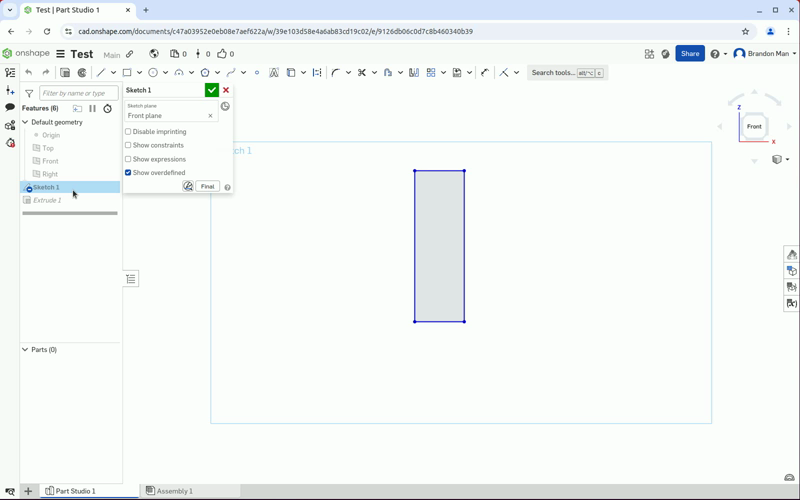
mouse_move(229, 92)
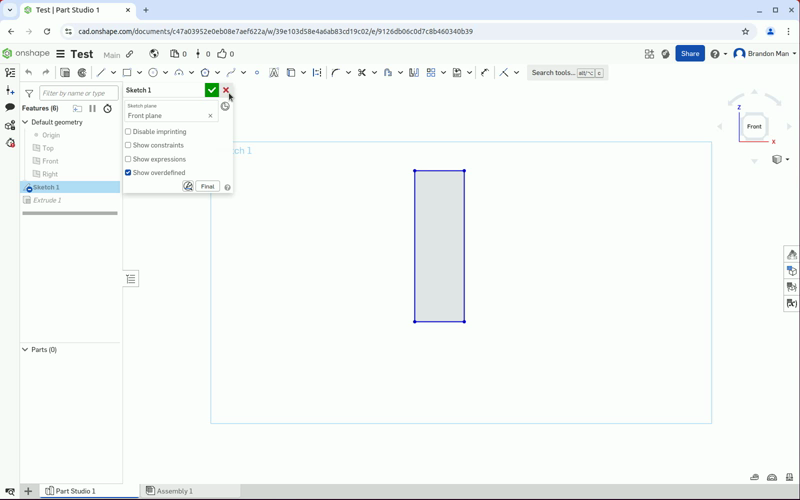
click(229, 92)
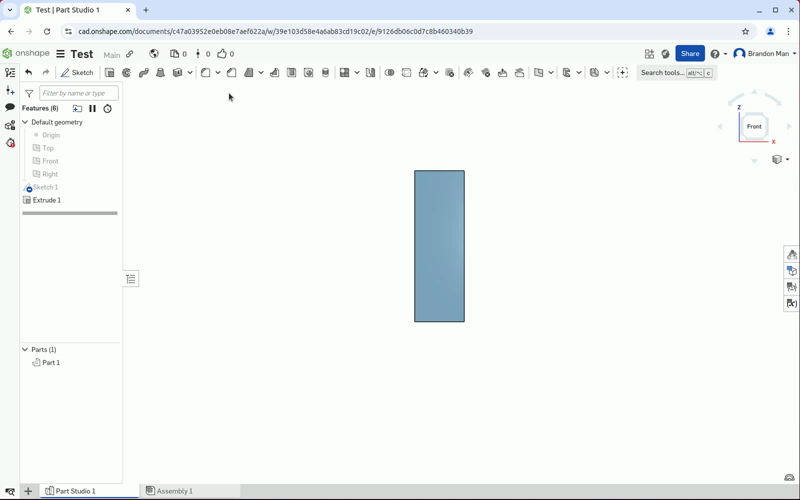
mouse_move(541, 75)
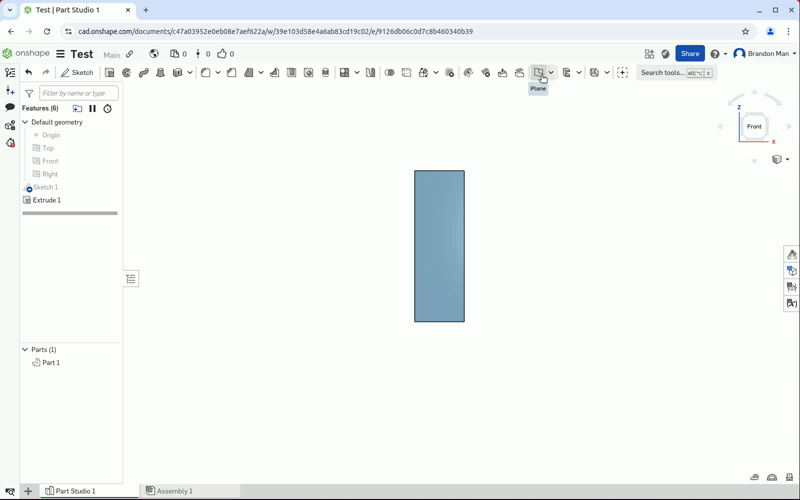
click(541, 75)
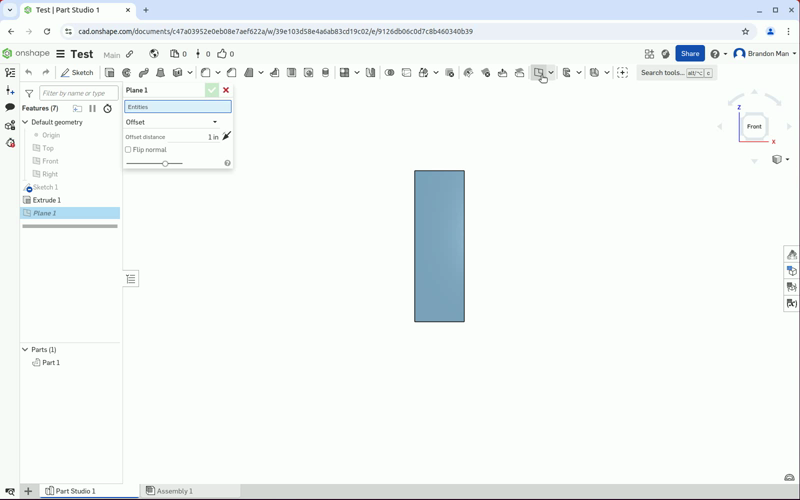
mouse_move(73, 163)
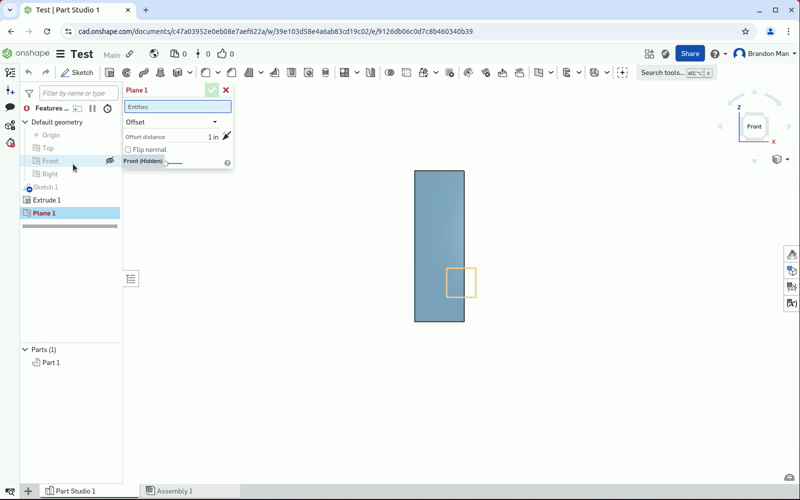
click(73, 163)
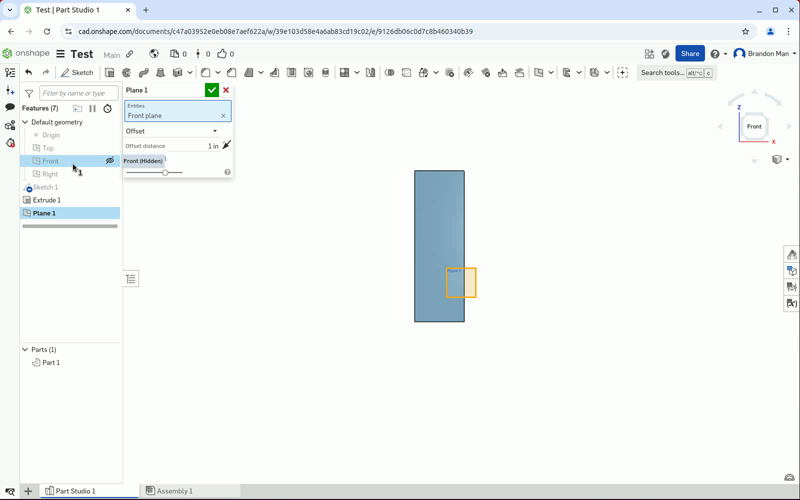
key(tab, 2)
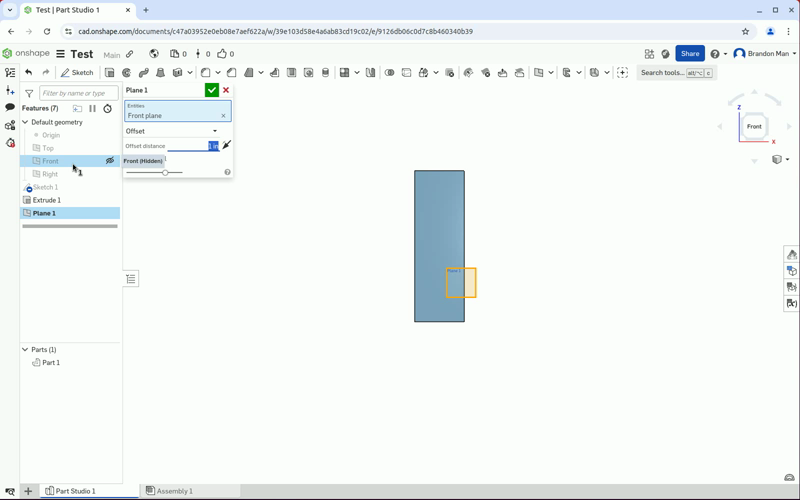
text(0.709)
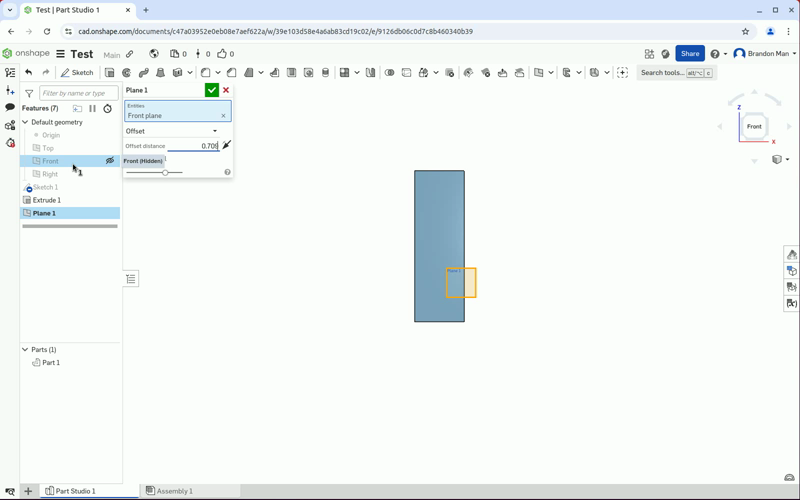
key(enter, 2)
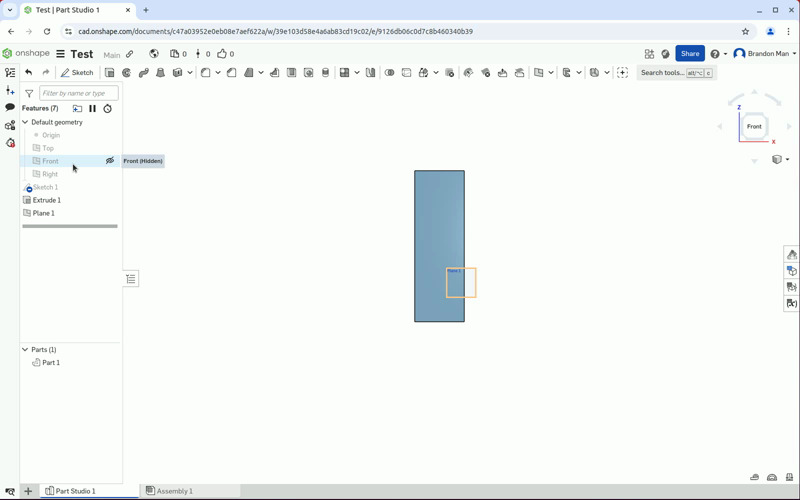
key(shift+s)
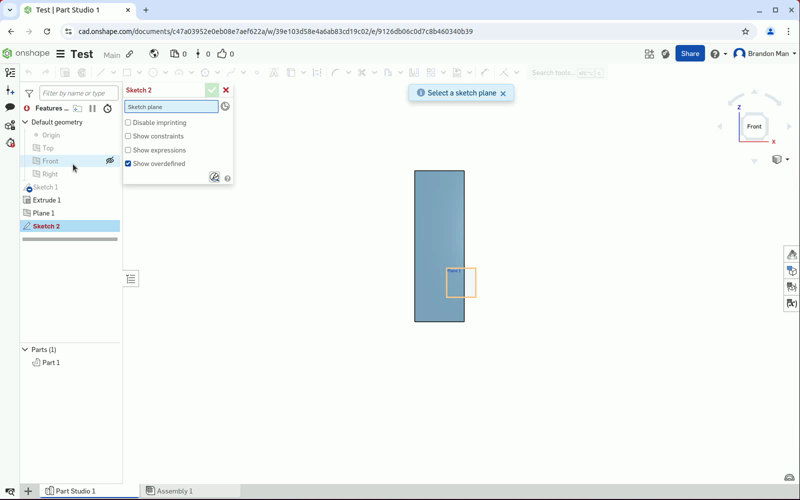
mouse_move(73, 215)
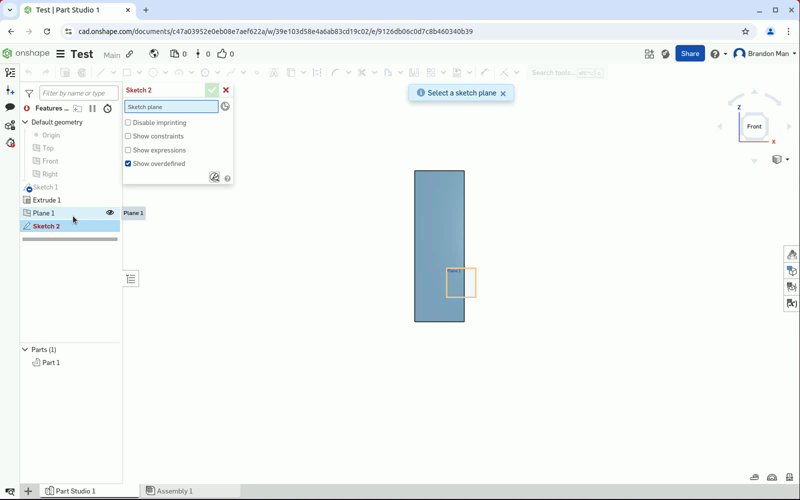
click(73, 215)
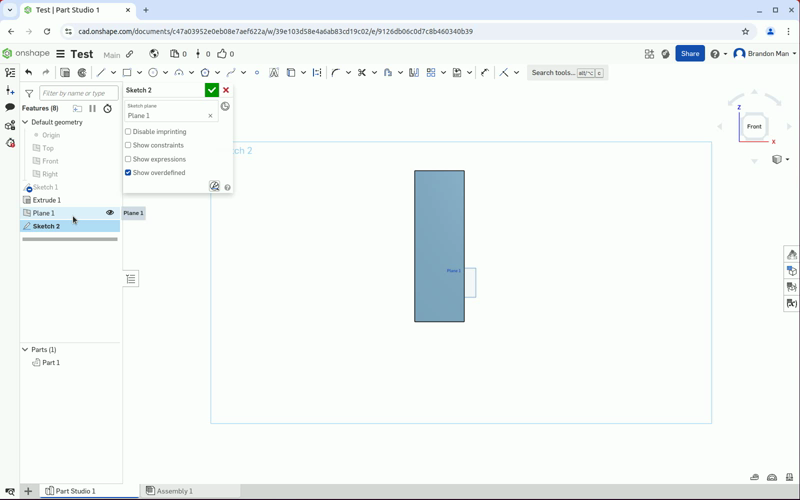
mouse_move(73, 352)
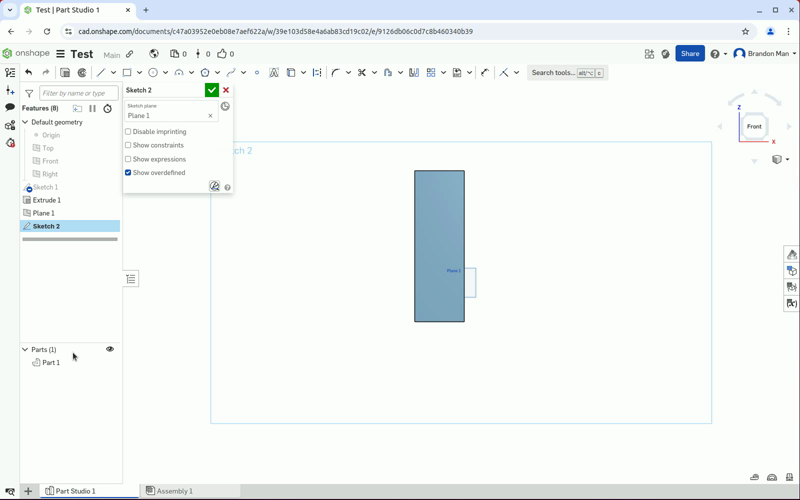
key(y)
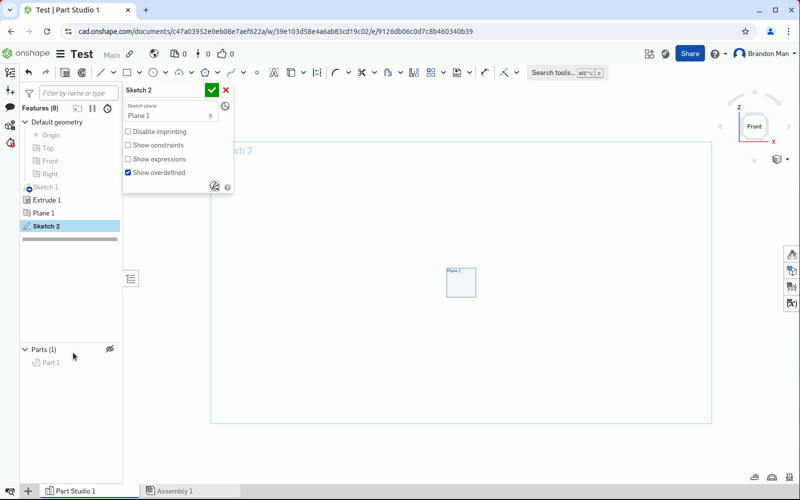
key(l)
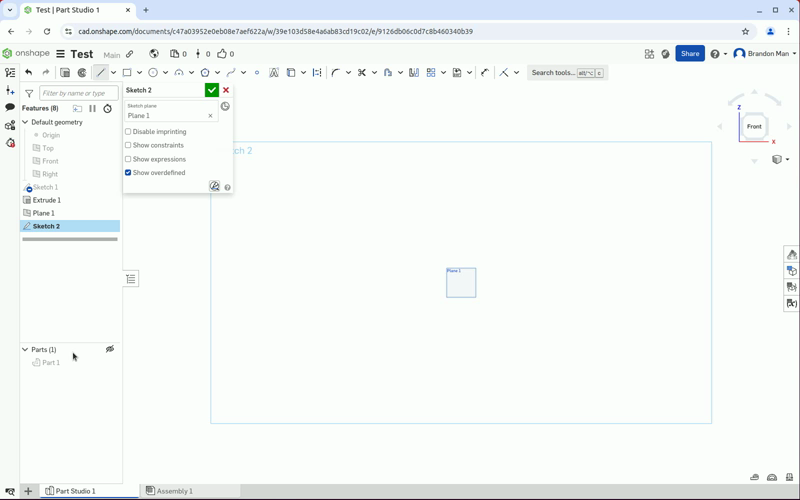
key_down(shift)
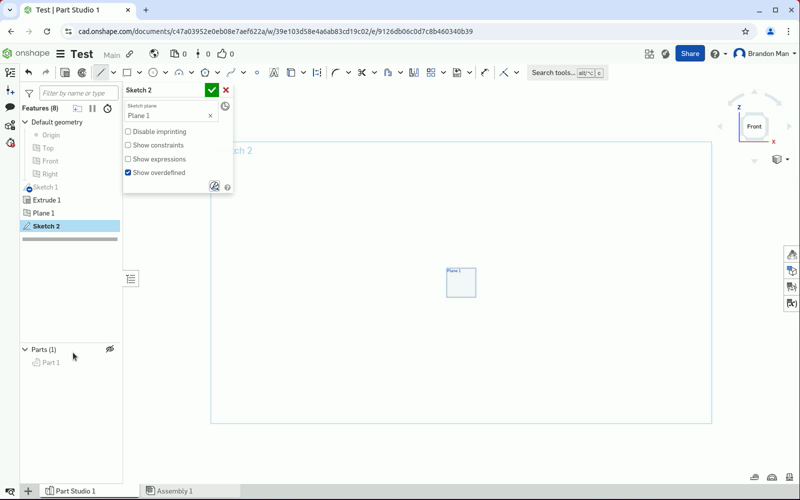
mouse_move(419, 309)
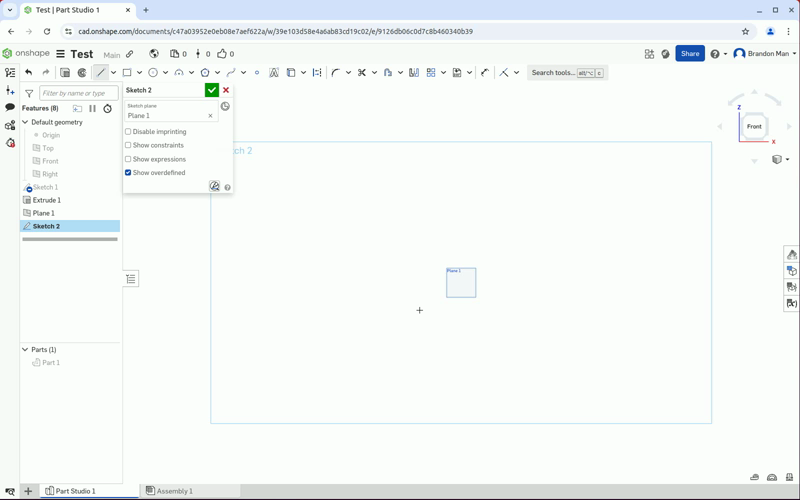
click(419, 309)
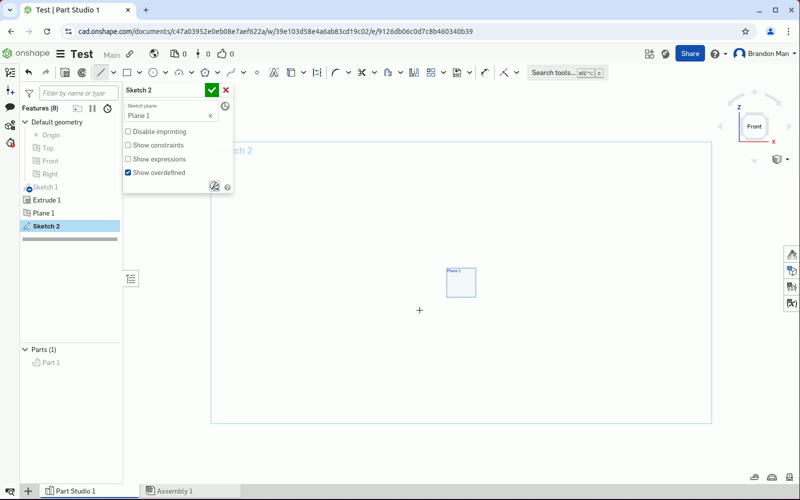
key_up(shift)
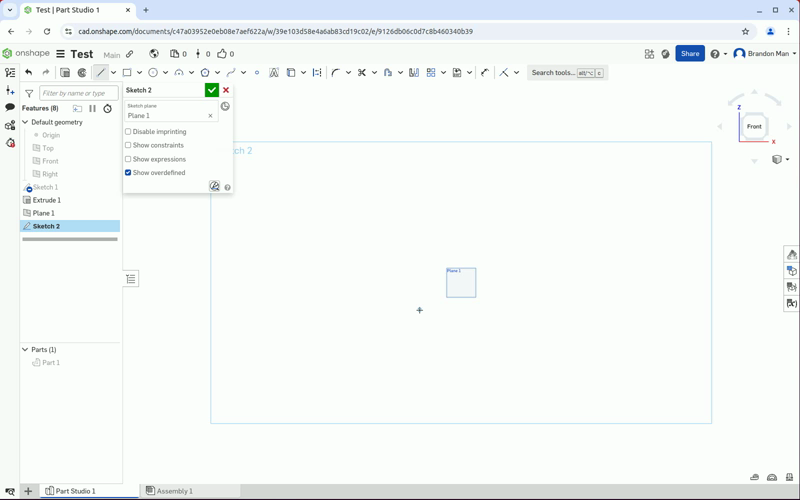
key_down(shift)
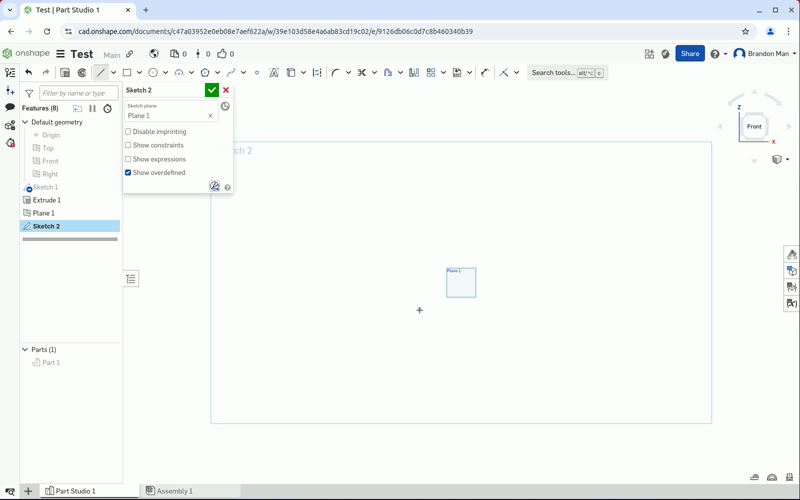
mouse_move(449, 309)
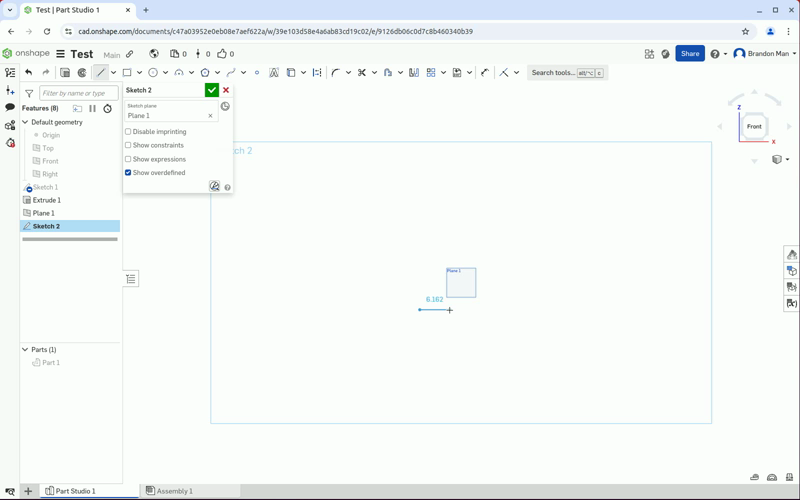
mouse_move(450, 309)
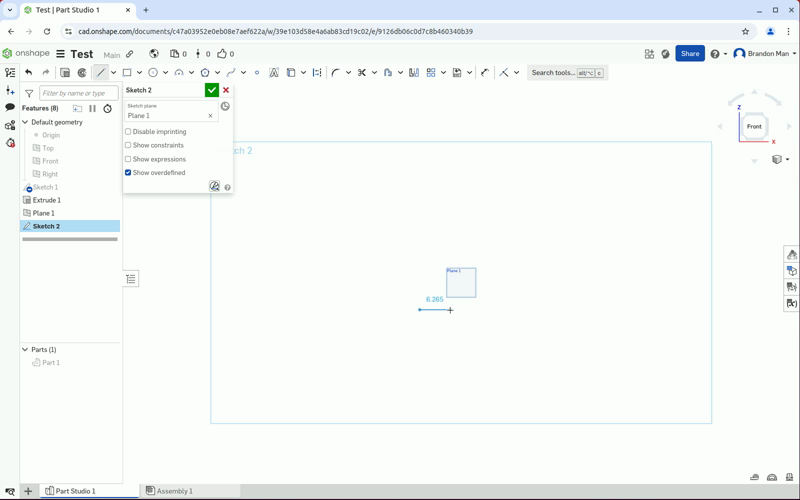
click(450, 309)
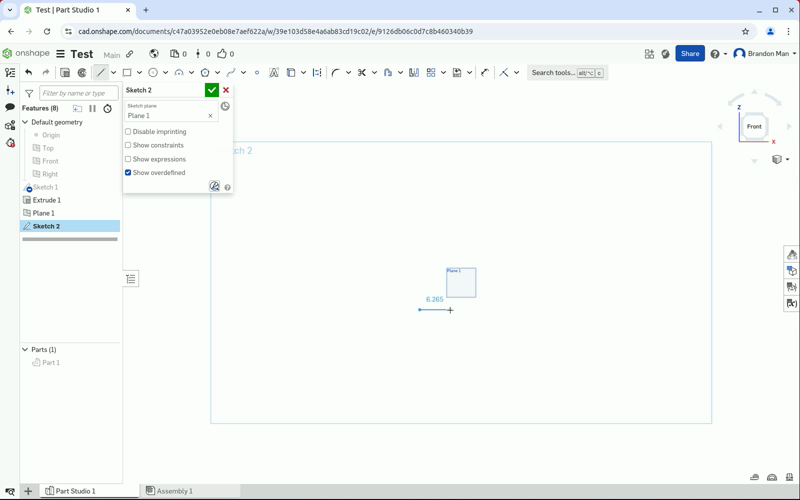
key_up(shift)
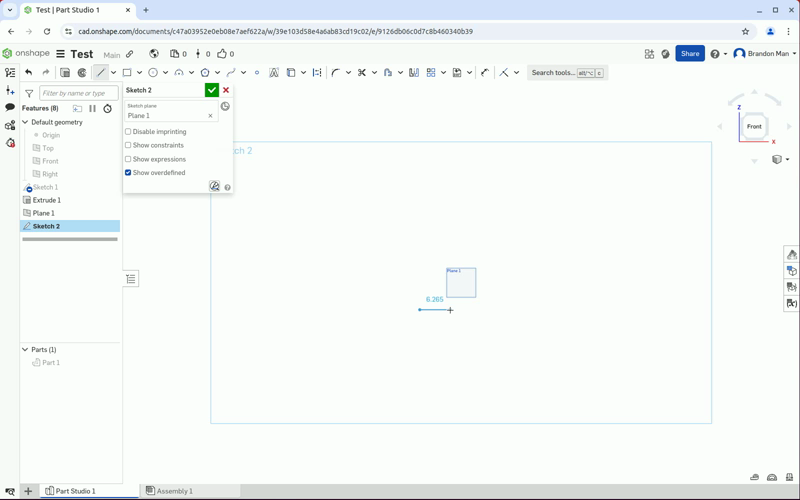
key_down(shift)
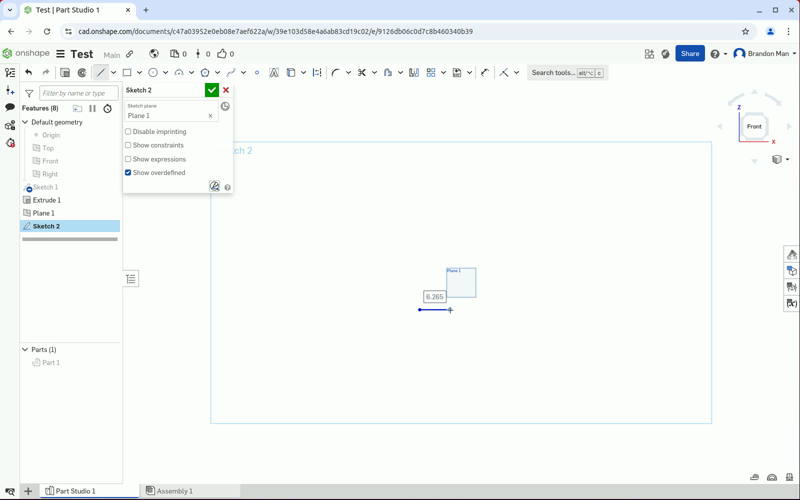
mouse_move(480, 309)
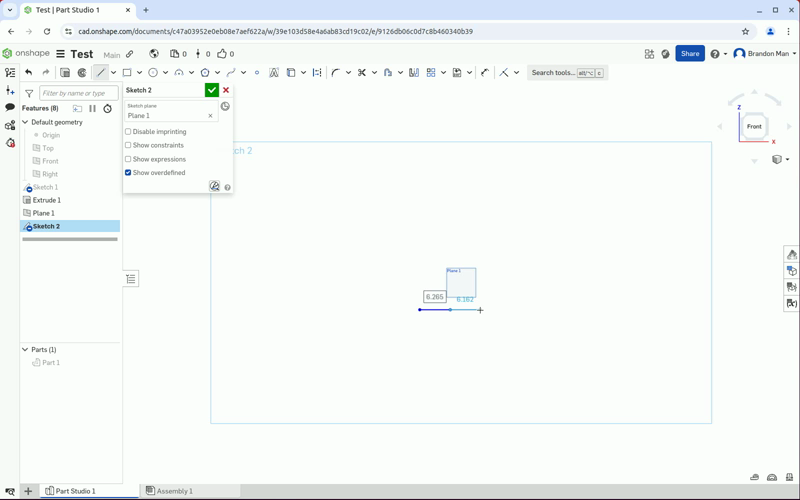
mouse_move(450, 264)
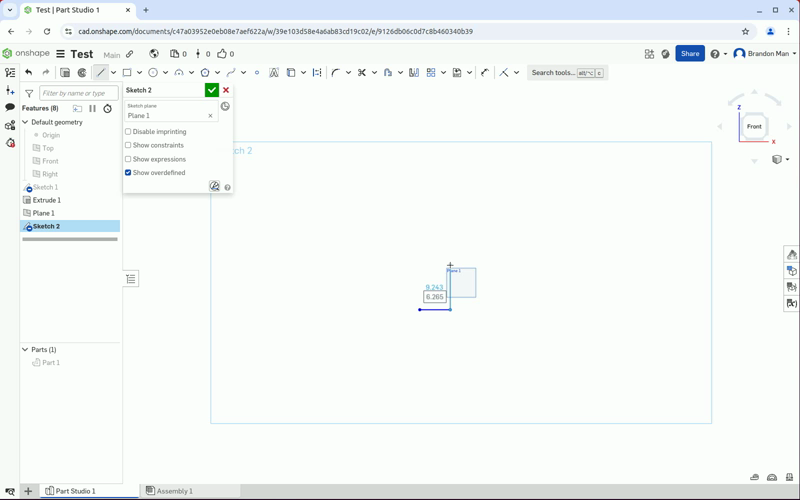
click(450, 264)
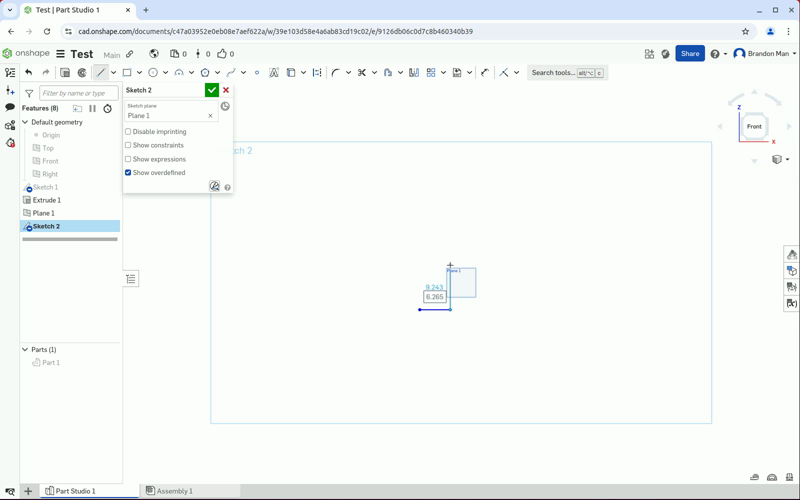
key_up(shift)
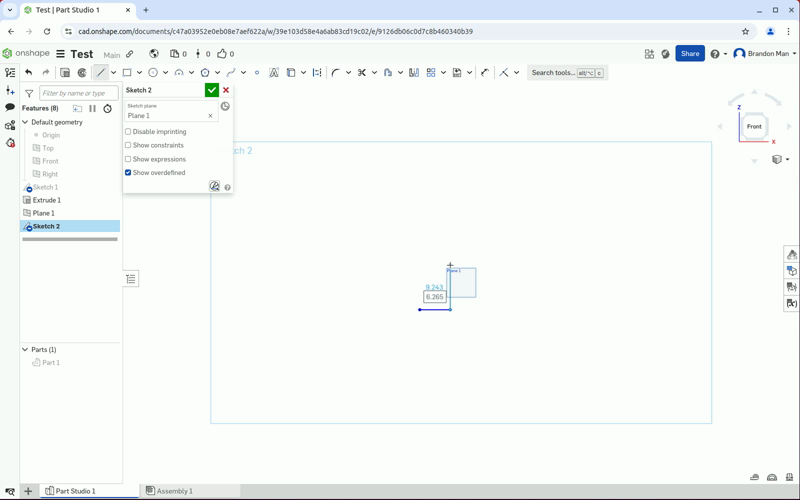
key_down(shift)
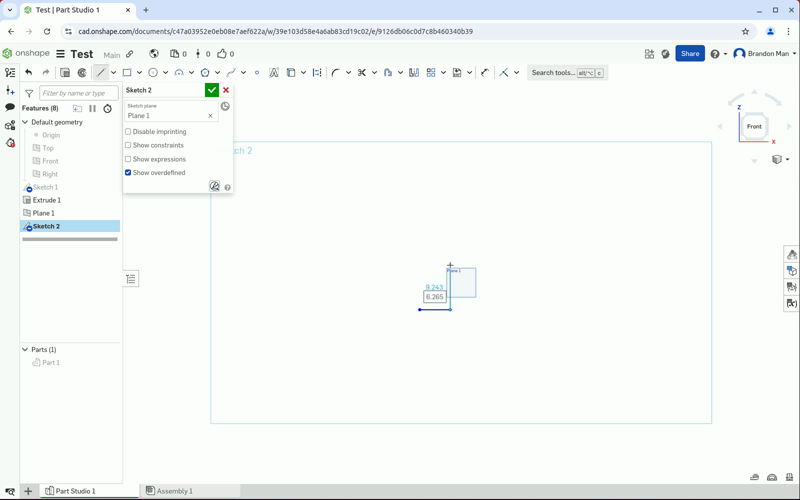
mouse_move(480, 264)
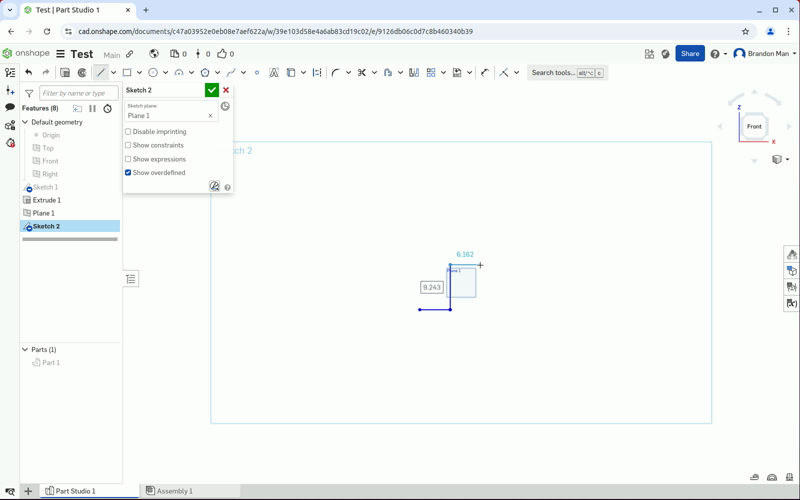
mouse_move(419, 264)
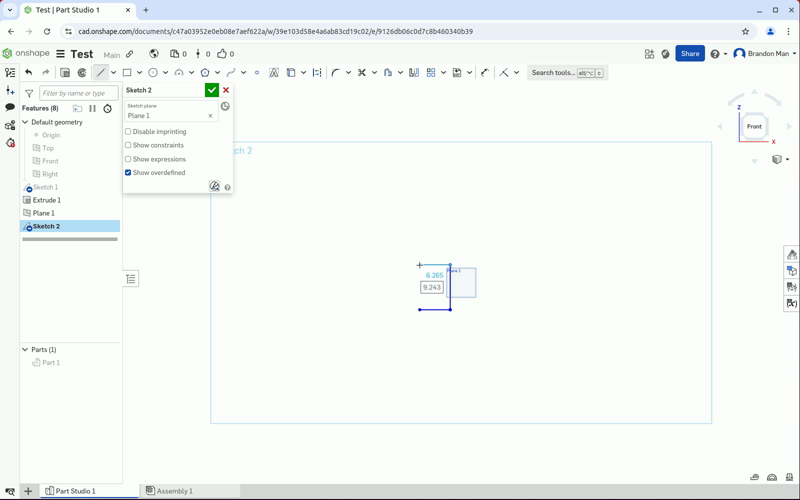
click(419, 264)
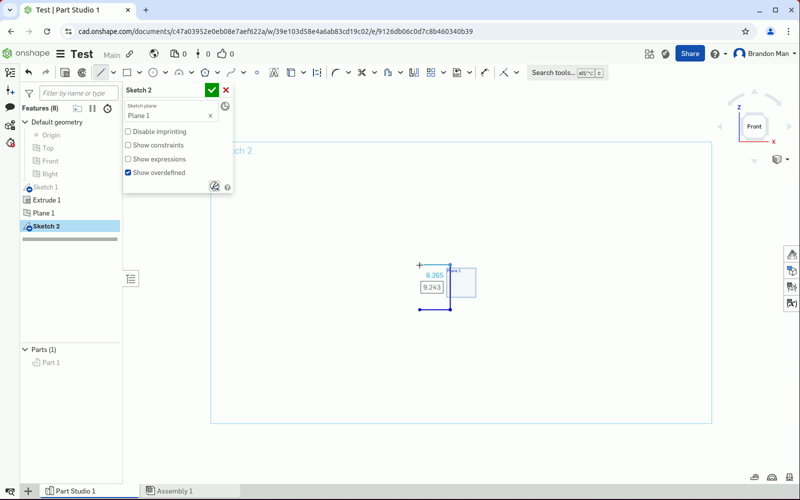
key_up(shift)
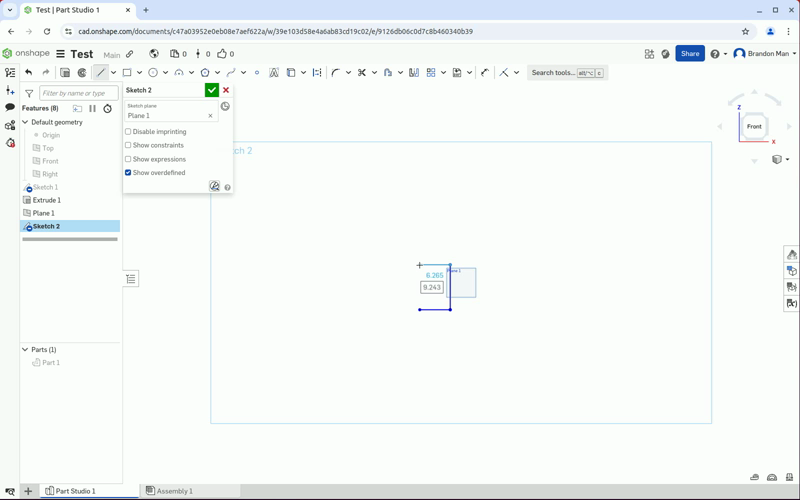
mouse_move(449, 264)
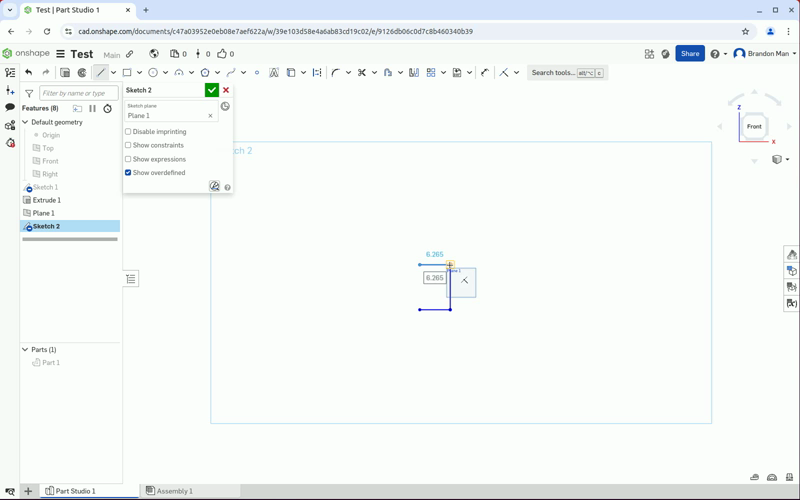
key_down(shift)
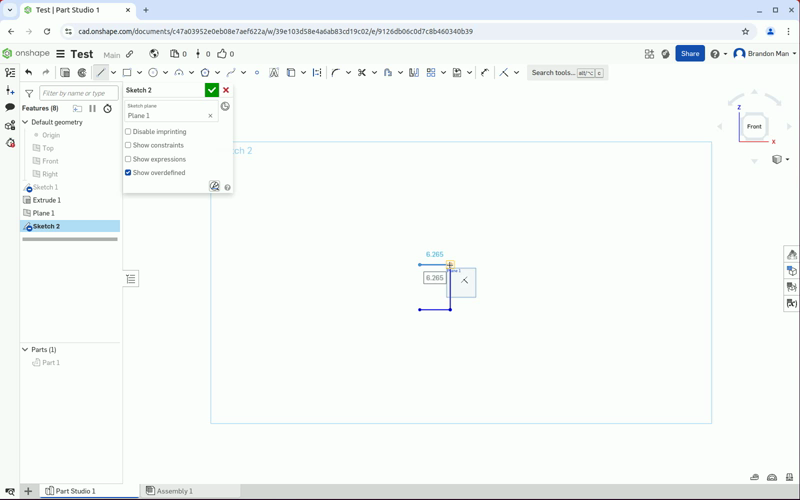
mouse_move(419, 309)
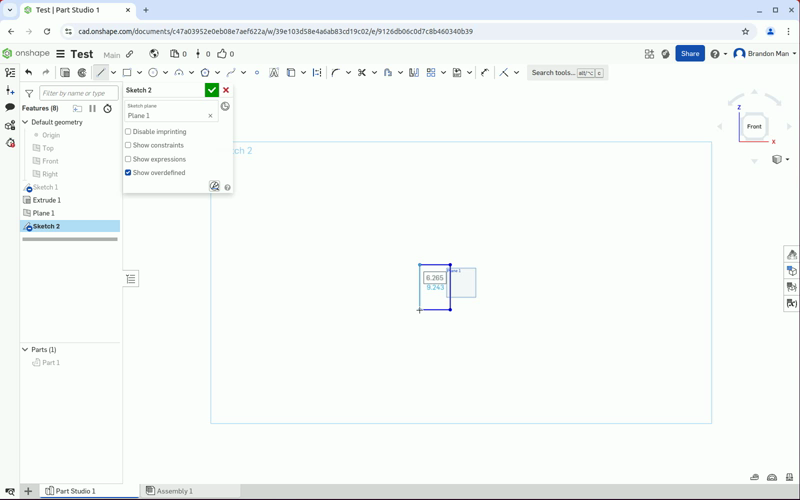
key_up(shift)
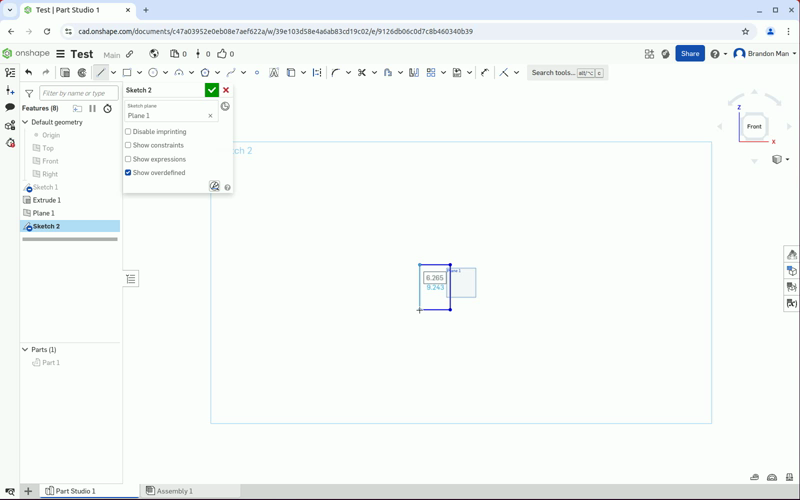
click(419, 309)
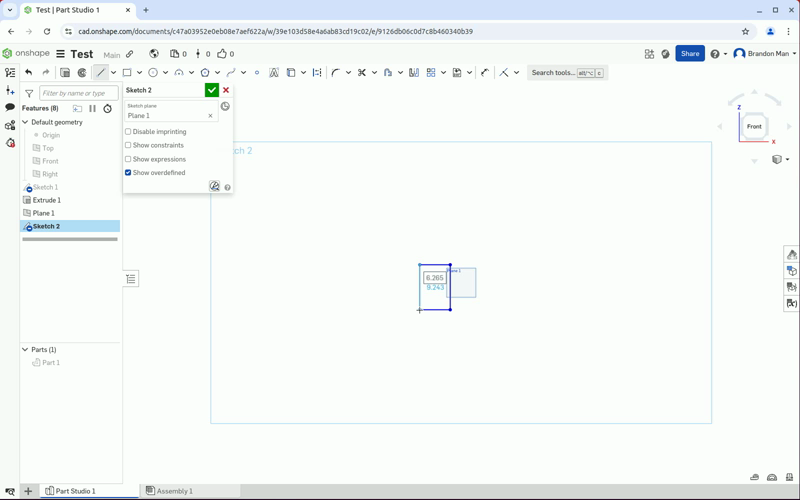
key(esc)
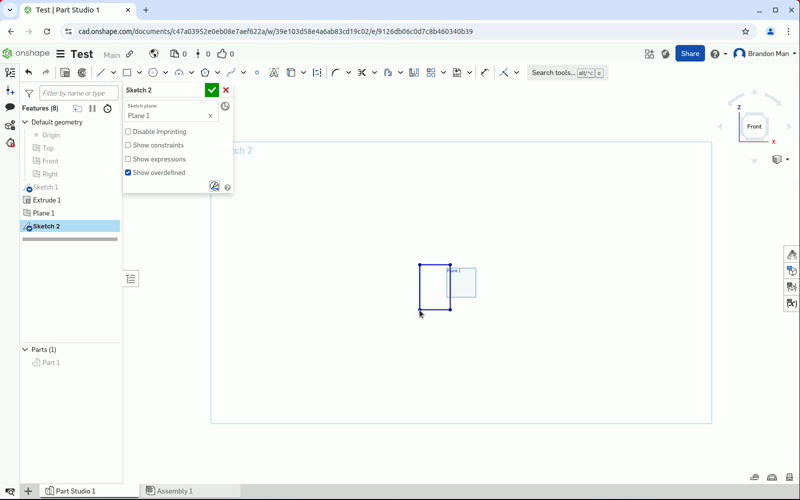
mouse_move(421, 271)
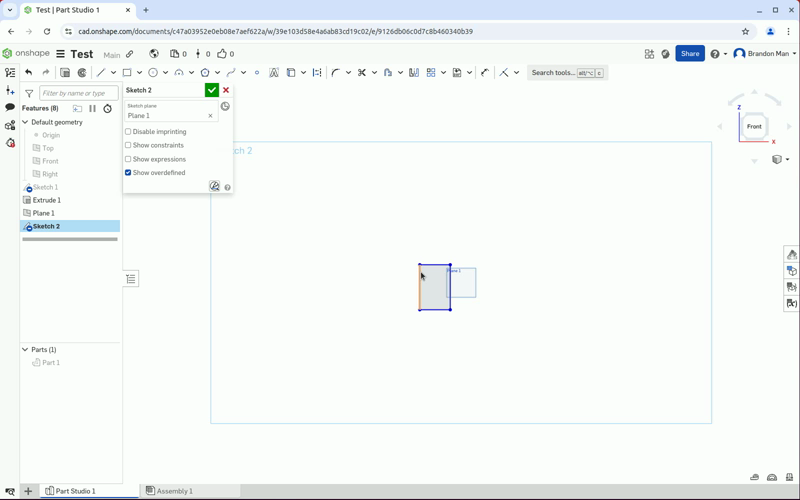
scroll(6)
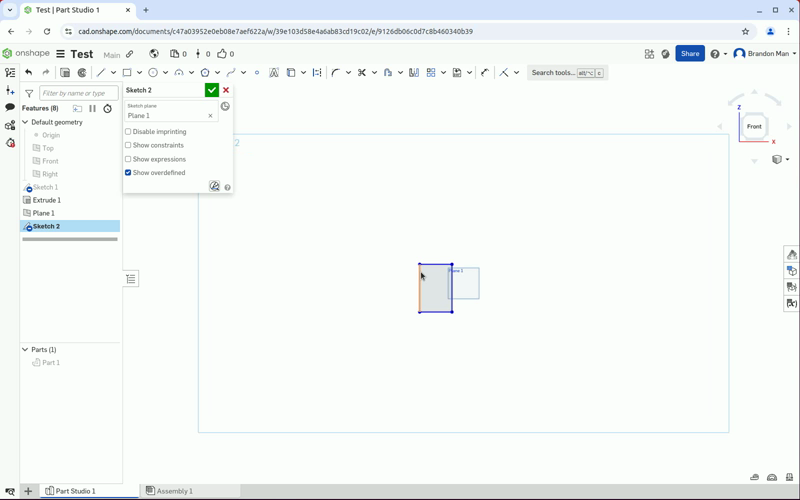
scroll(6)
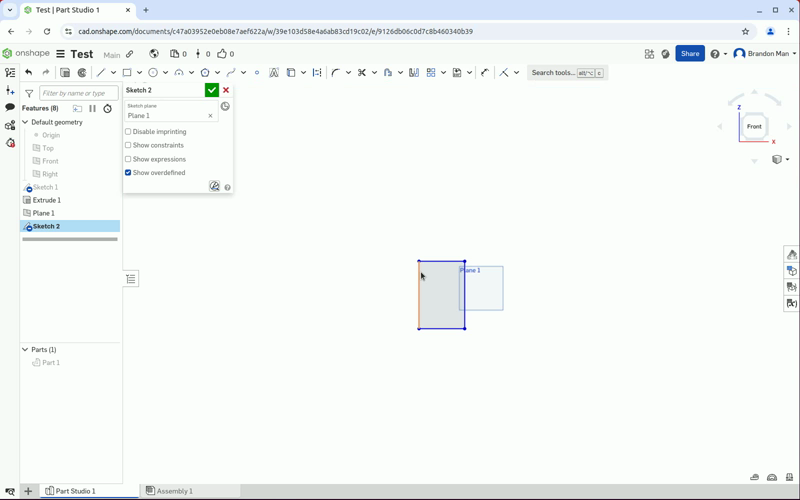
scroll(6)
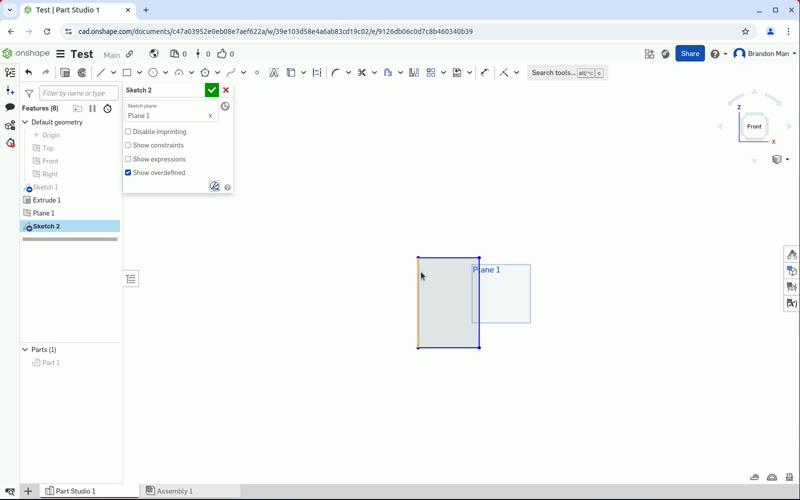
scroll(6)
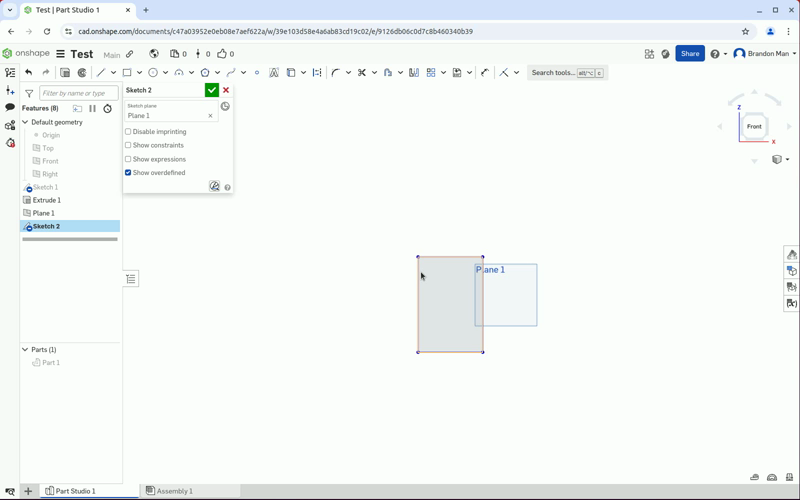
scroll(6)
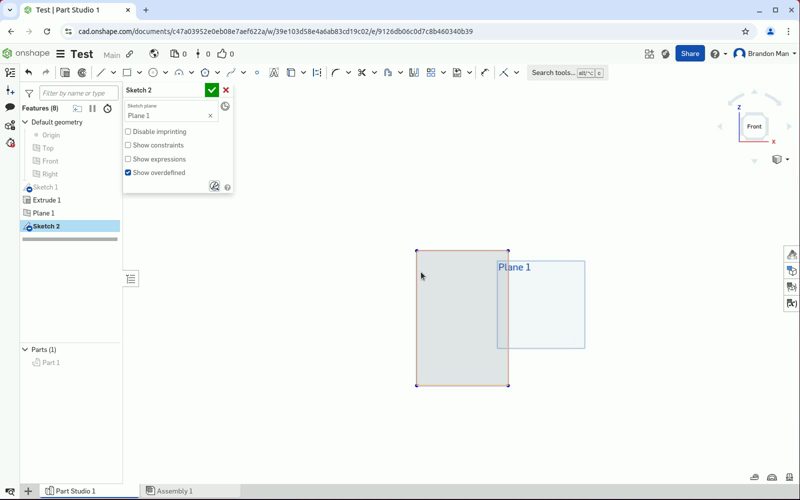
scroll(6)
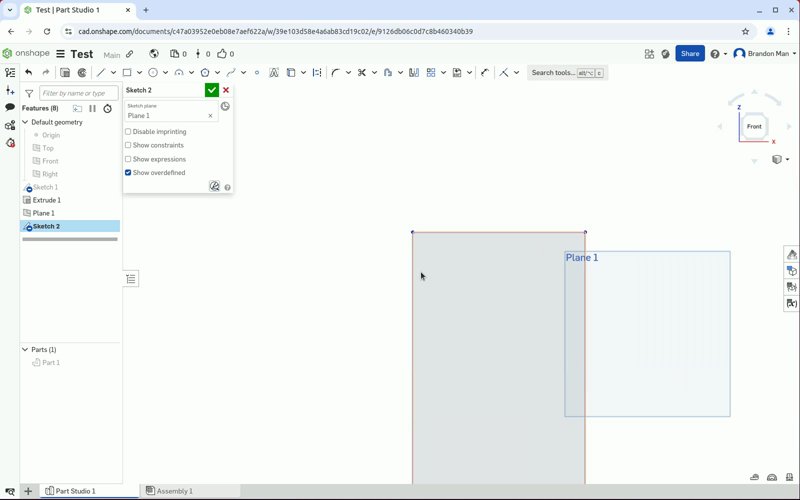
scroll(6)
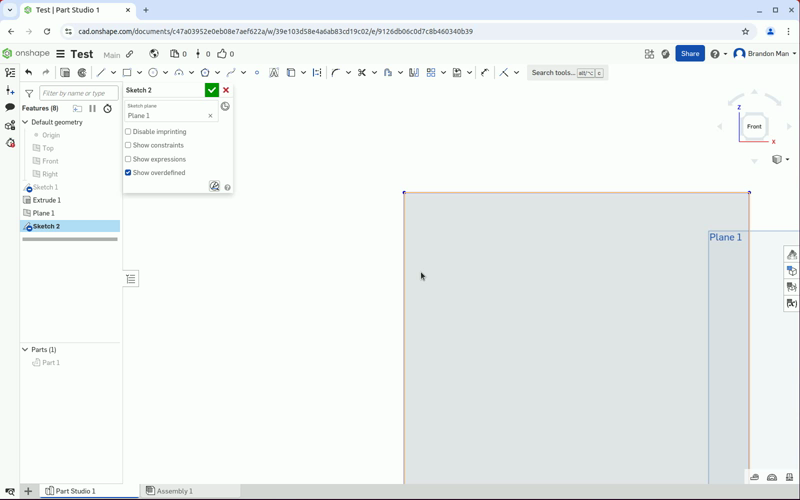
click(421, 271)
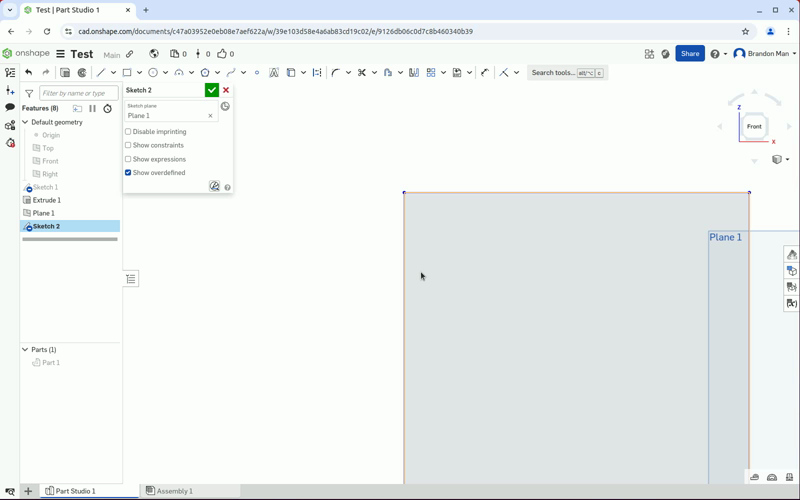
scroll(-6)
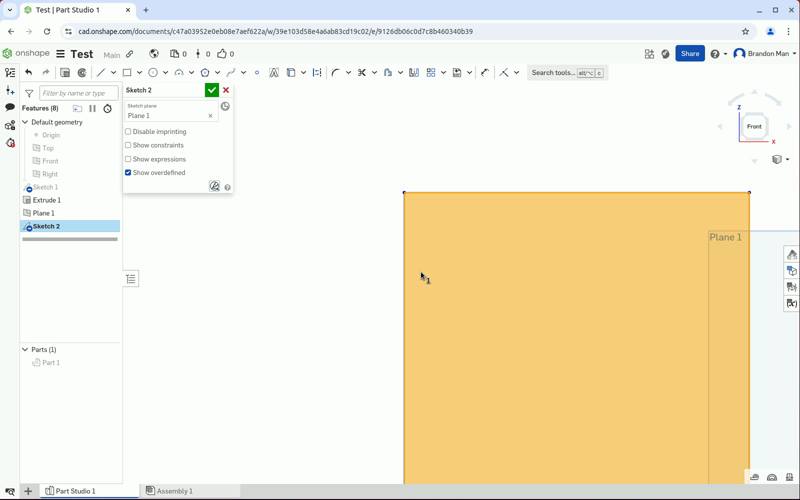
scroll(-6)
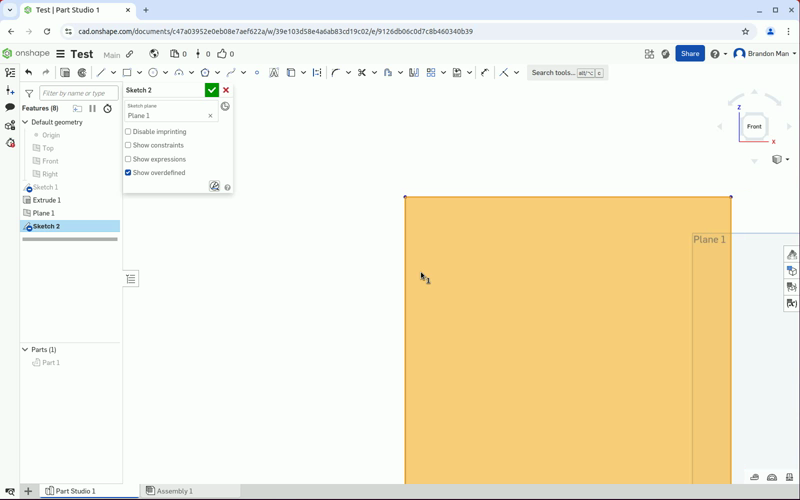
scroll(-6)
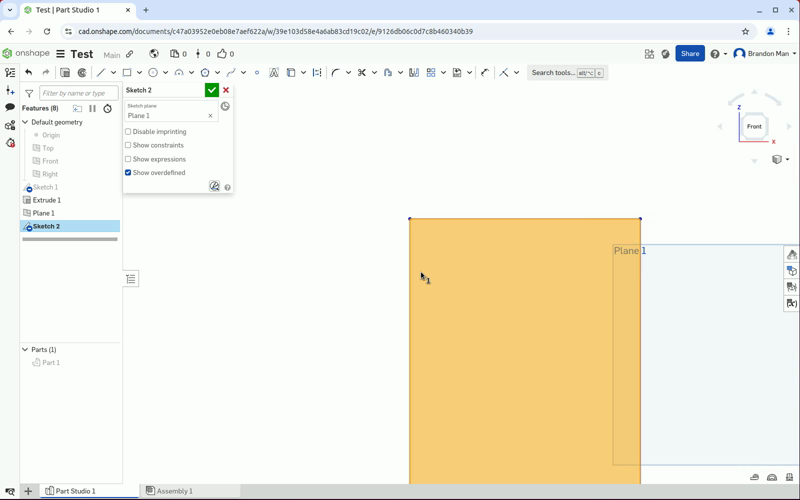
scroll(-6)
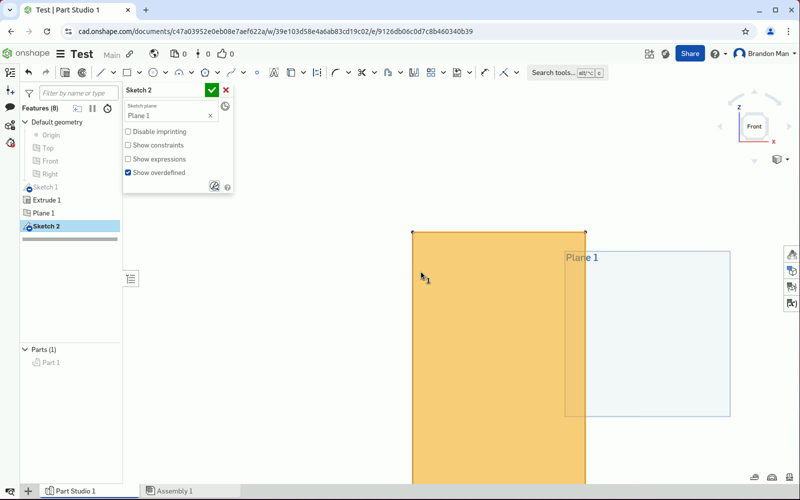
scroll(-6)
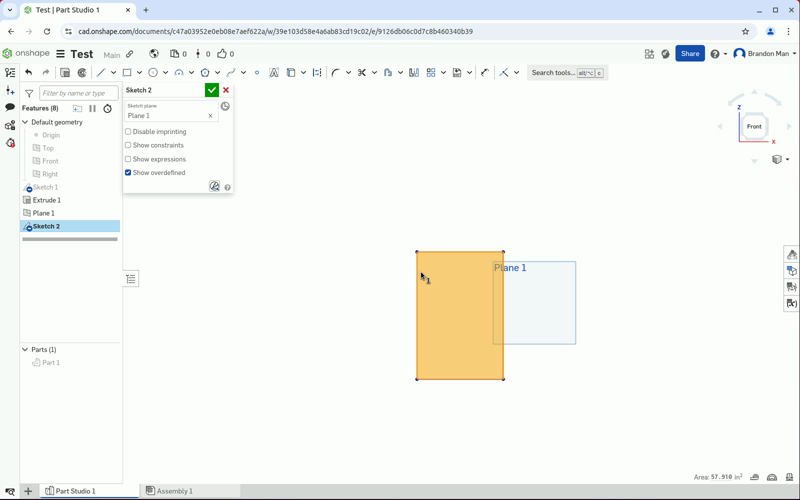
scroll(-6)
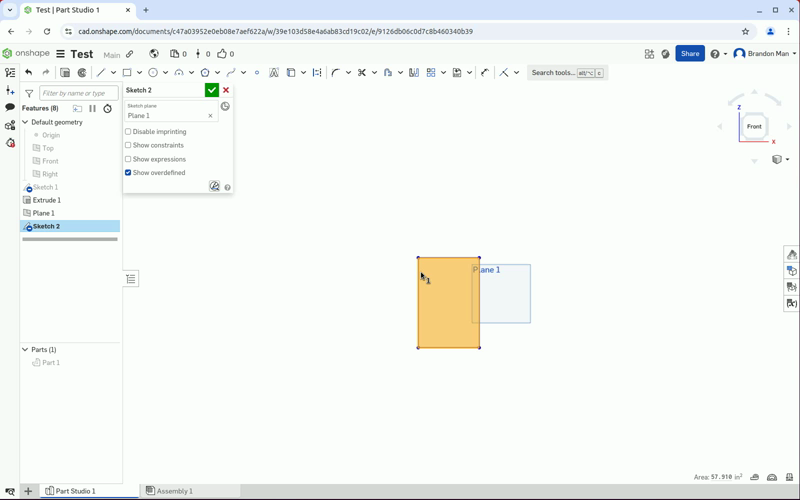
scroll(-6)
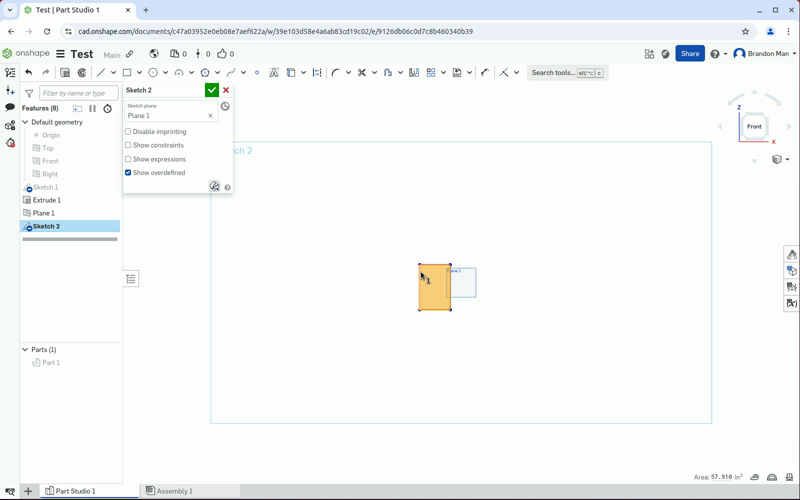
mouse_move(73, 352)
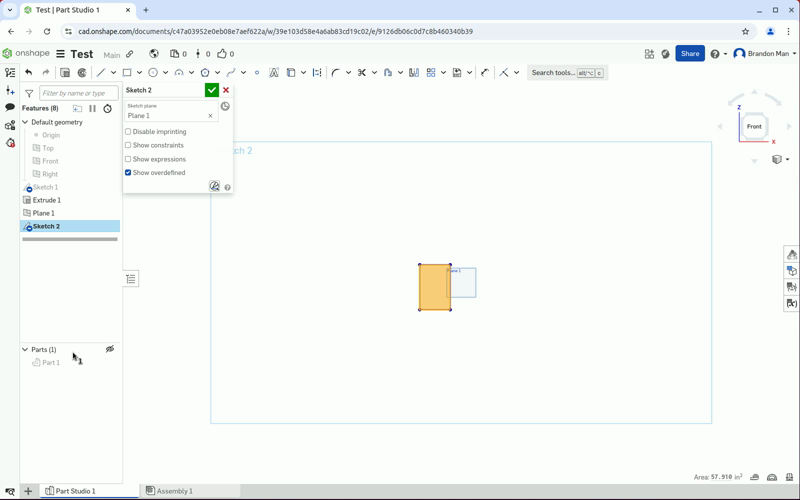
key(shift+y)
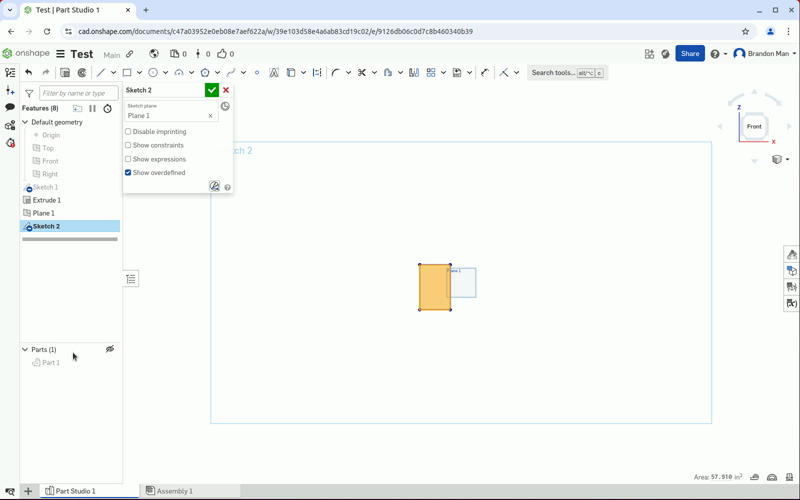
key(shift+e)
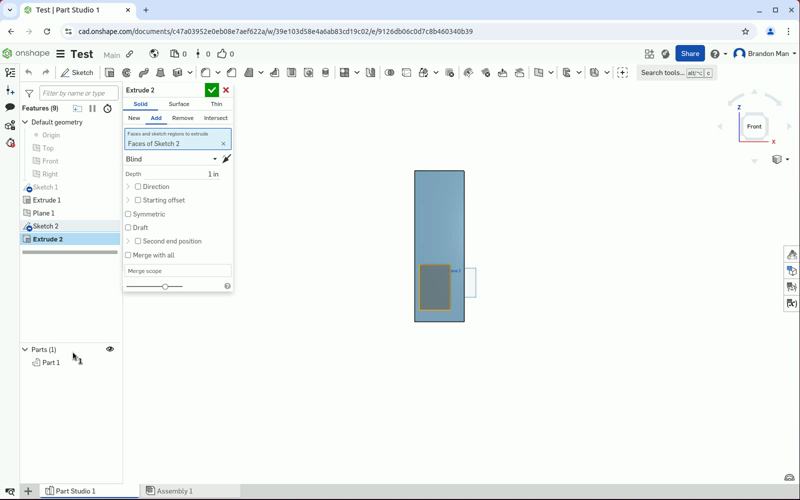
mouse_move(143, 106)
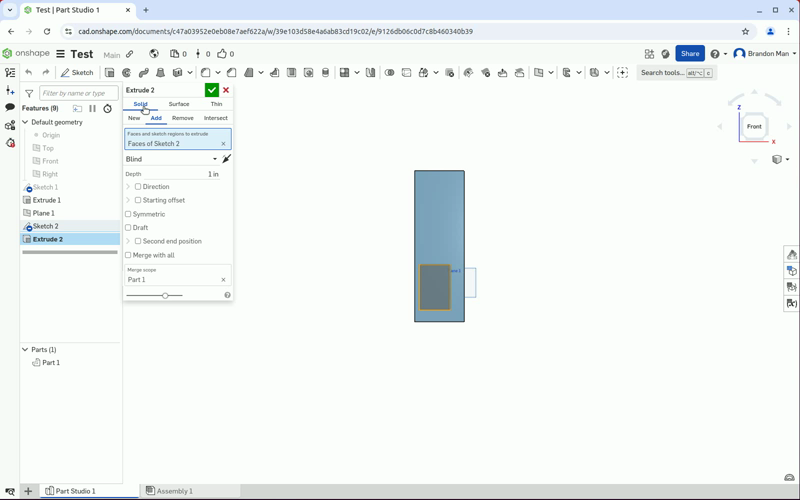
click(143, 106)
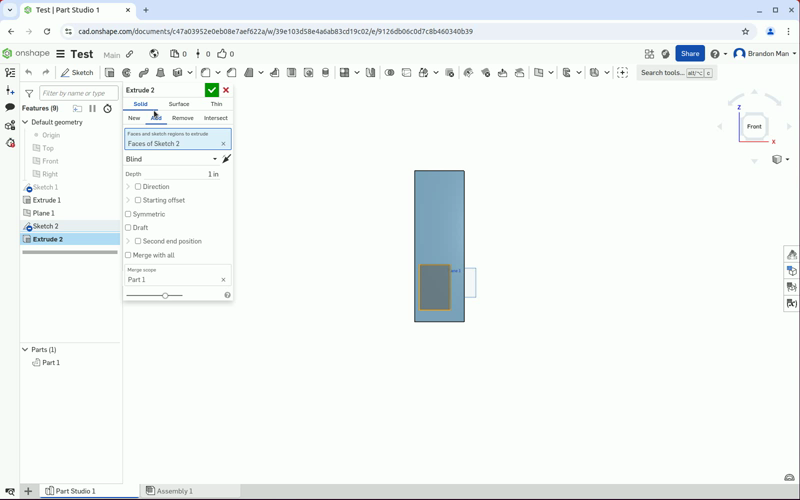
mouse_move(186, 120)
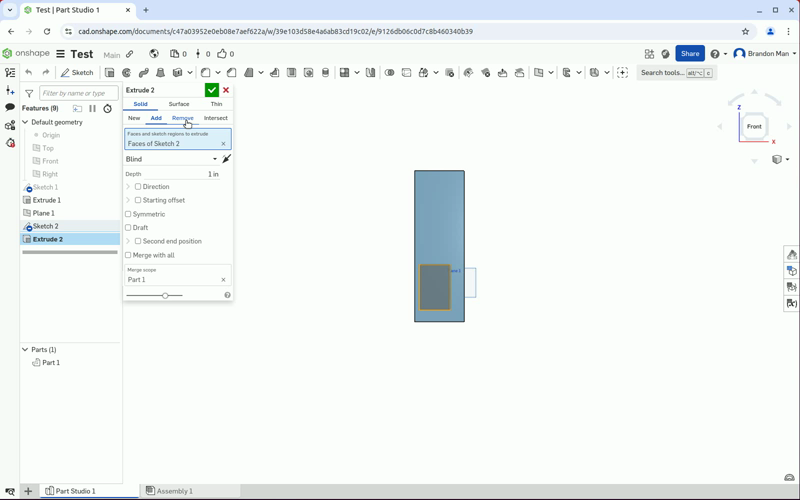
click(186, 120)
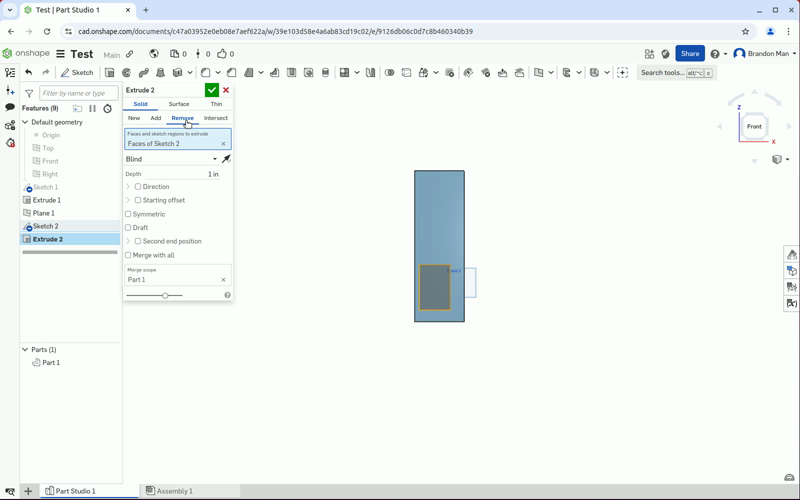
key(tab, 4)
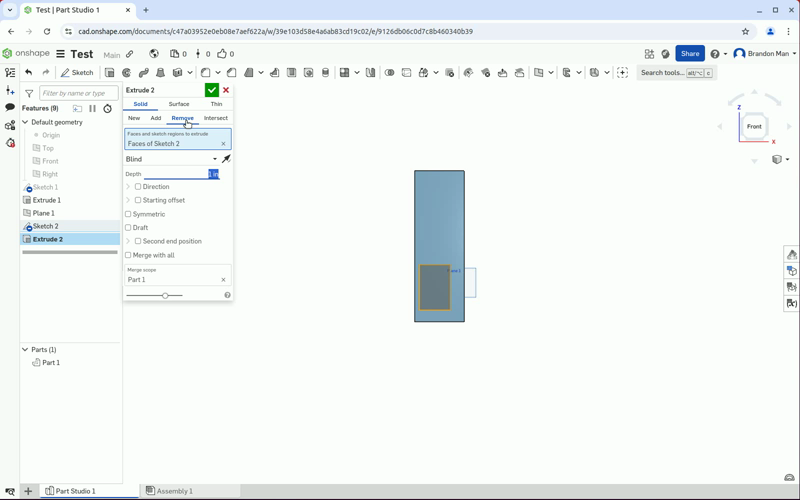
text(2.648)
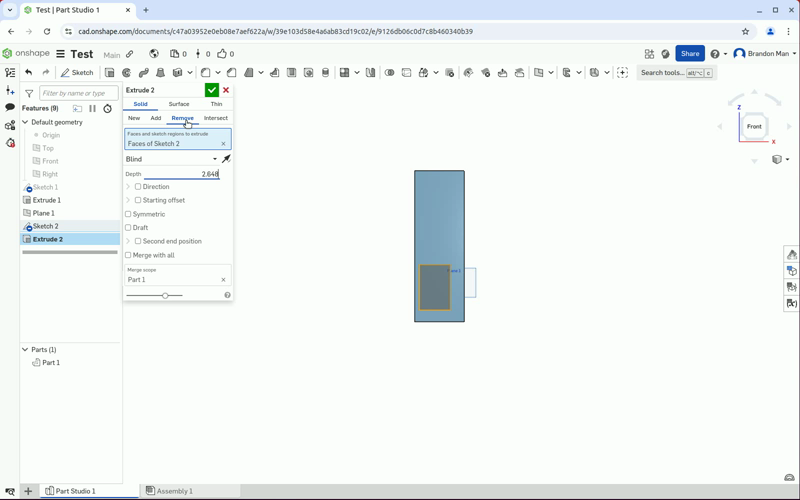
key(tab, 6)
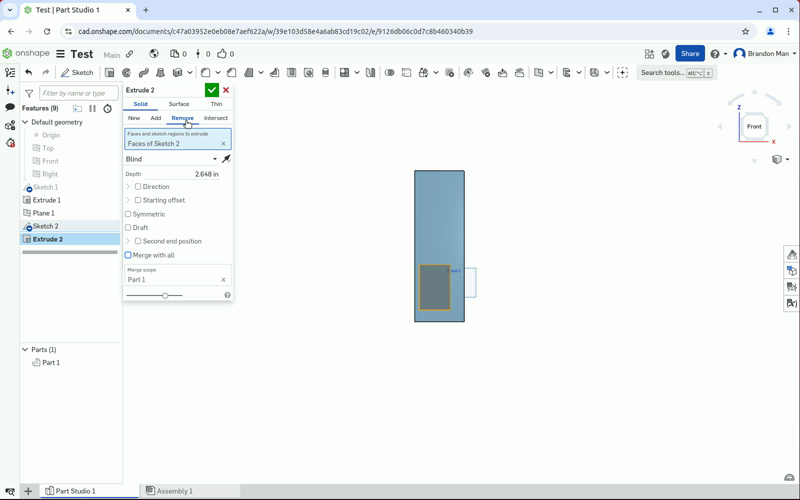
key(space)
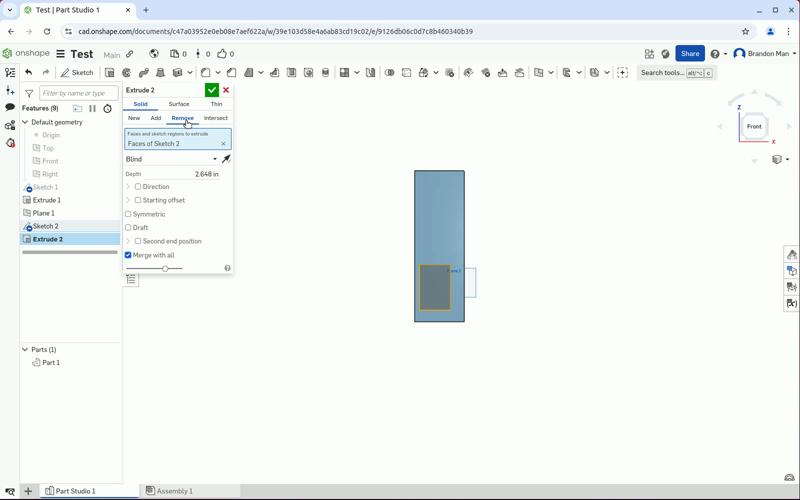
key(enter)
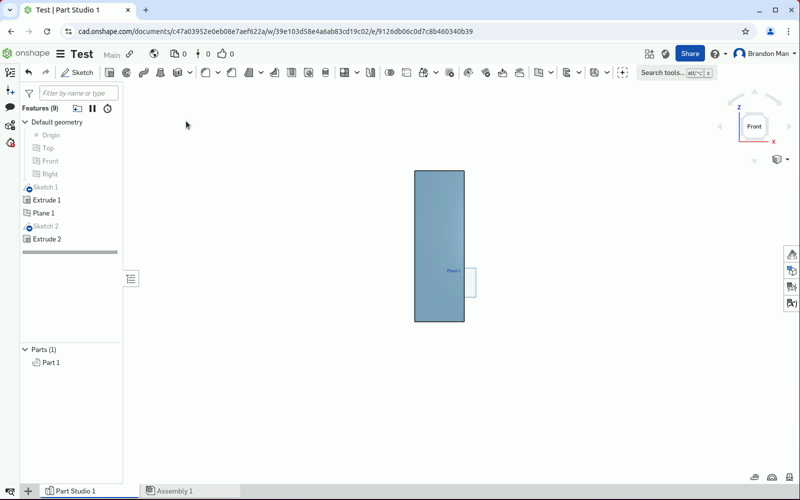
key(shift+h)
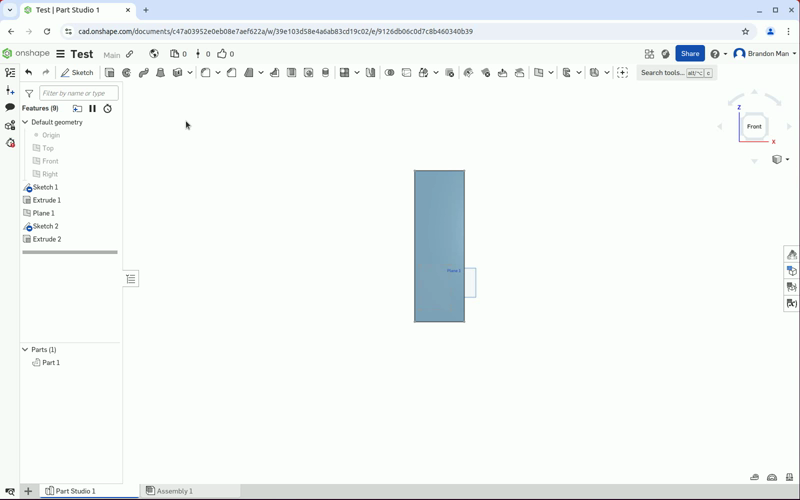
key(shift+h)
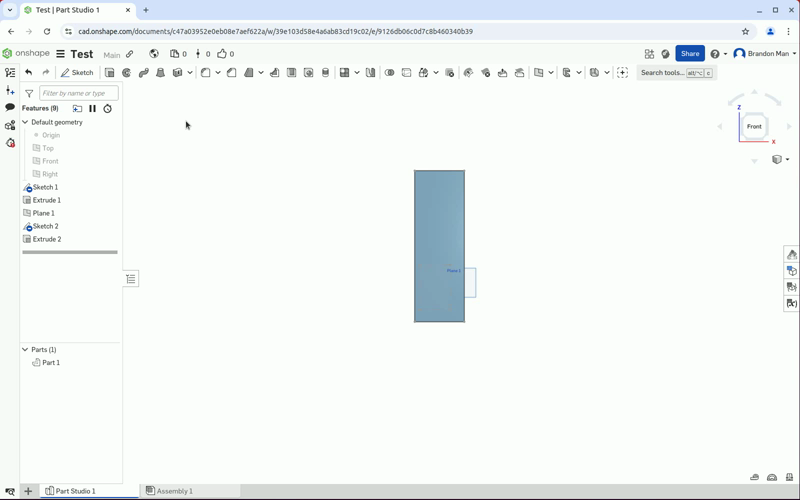
key(shift+7)
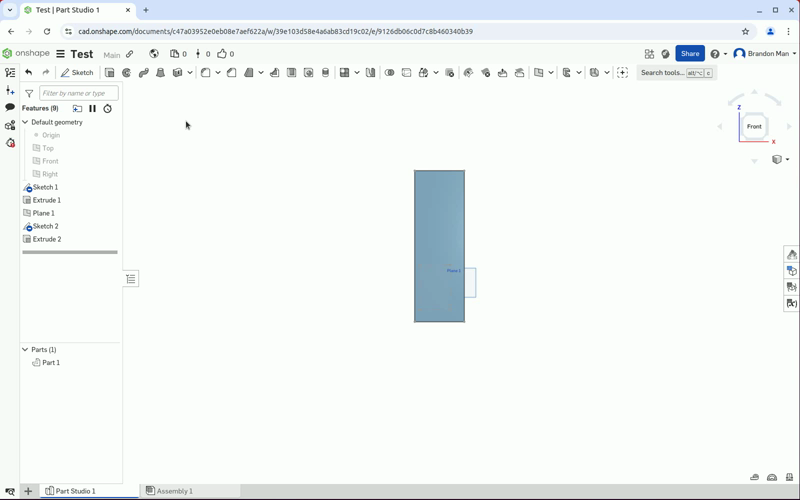
key(left, 2)
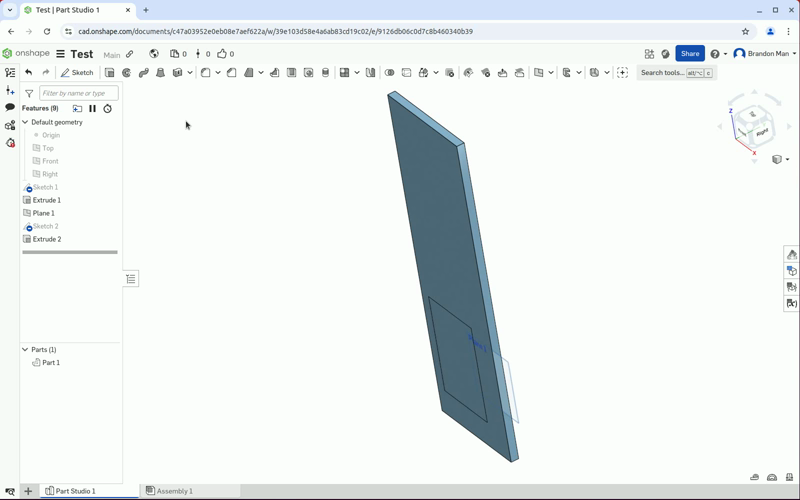
key(down, 2)
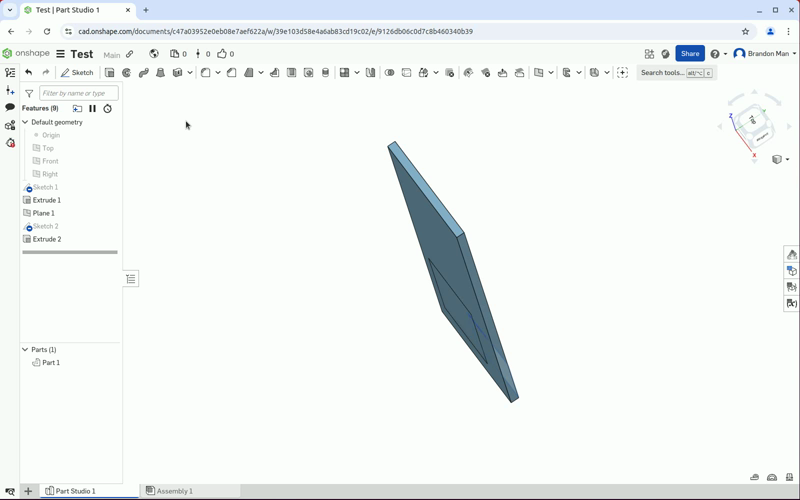
key(up, 2)
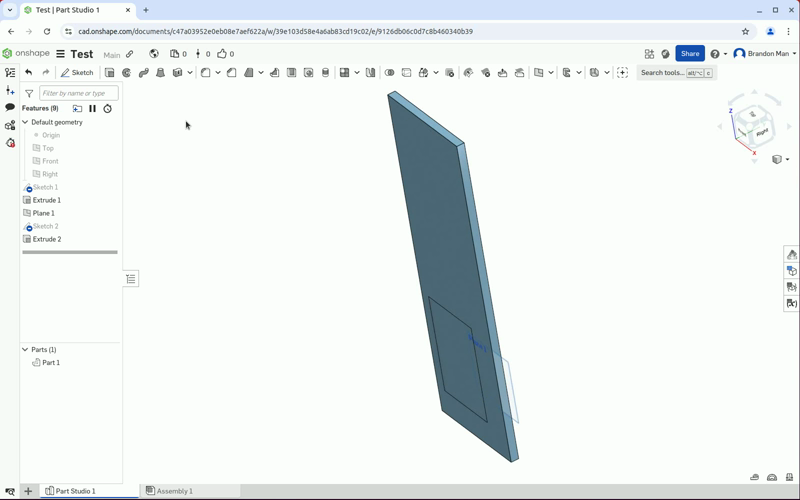
key(right, 2)
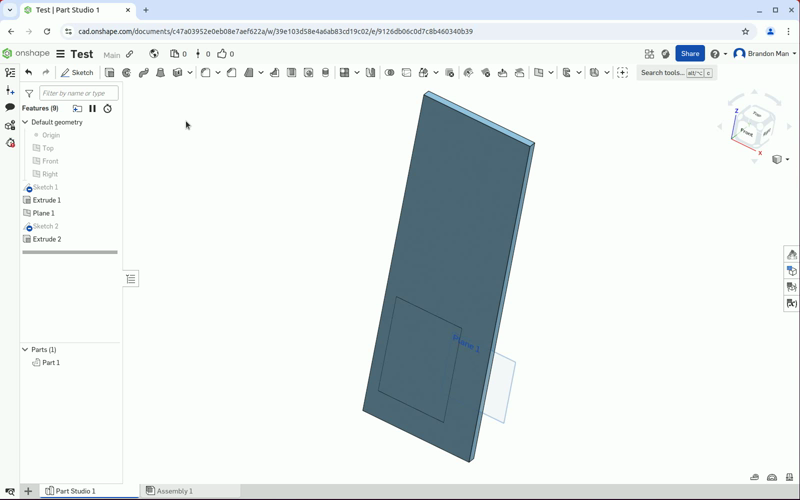
mouse_move(73, 189)
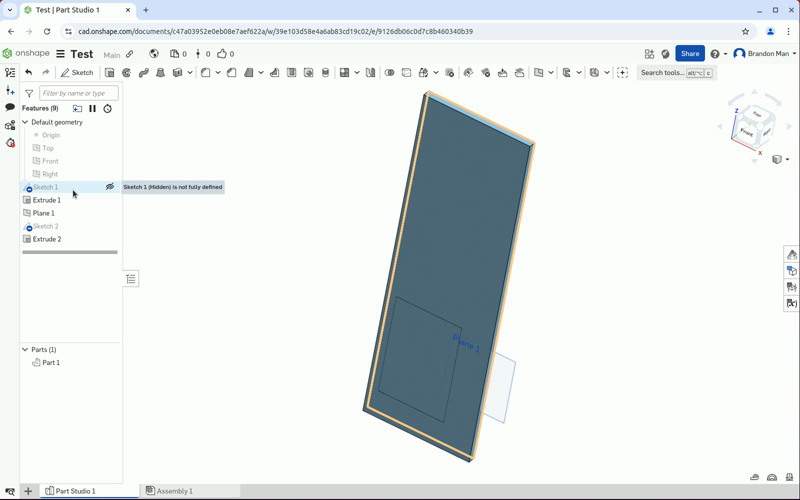
click(73, 189)